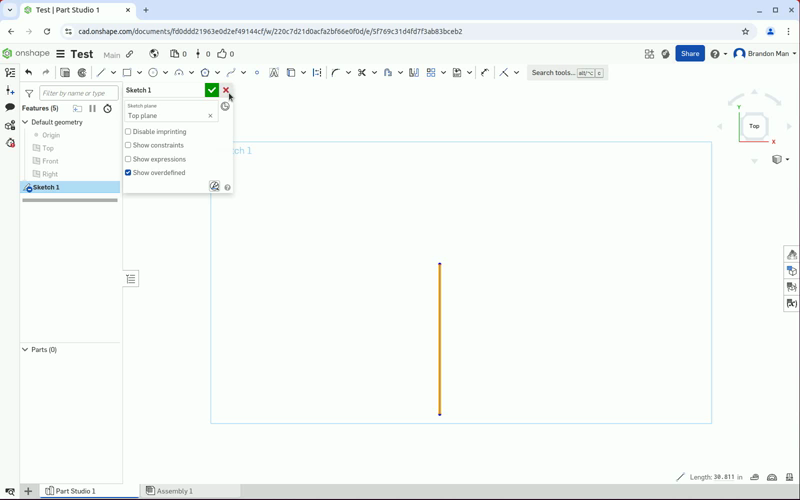
key(shift+h)
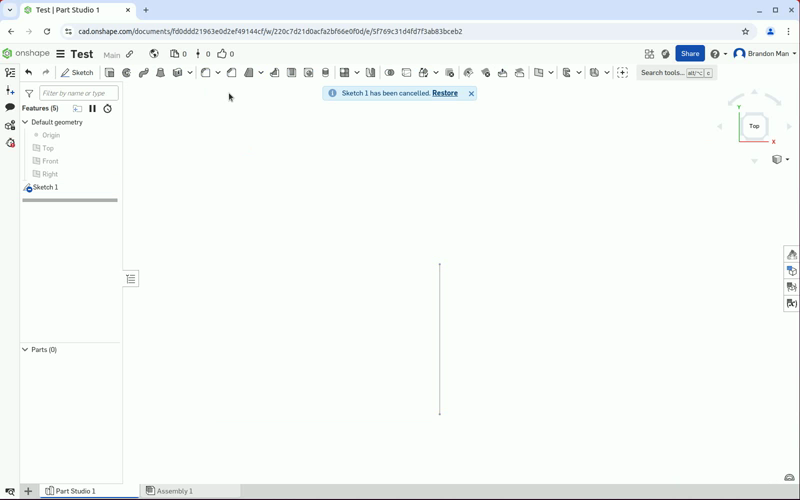
key(shift+s)
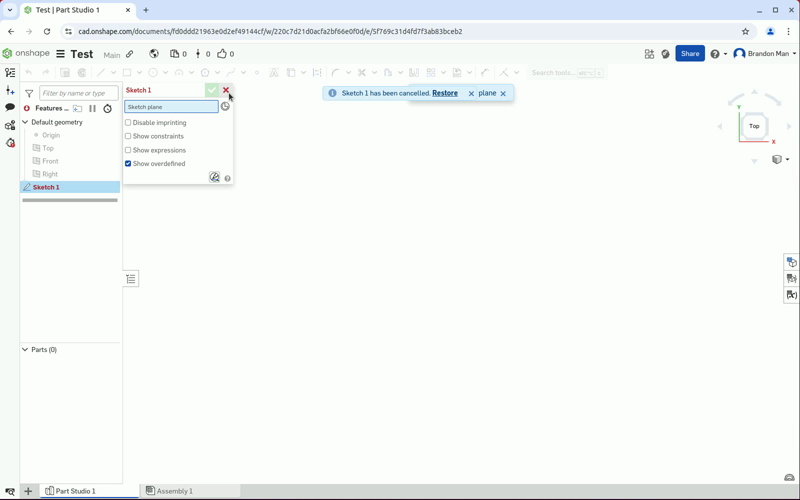
mouse_move(73, 150)
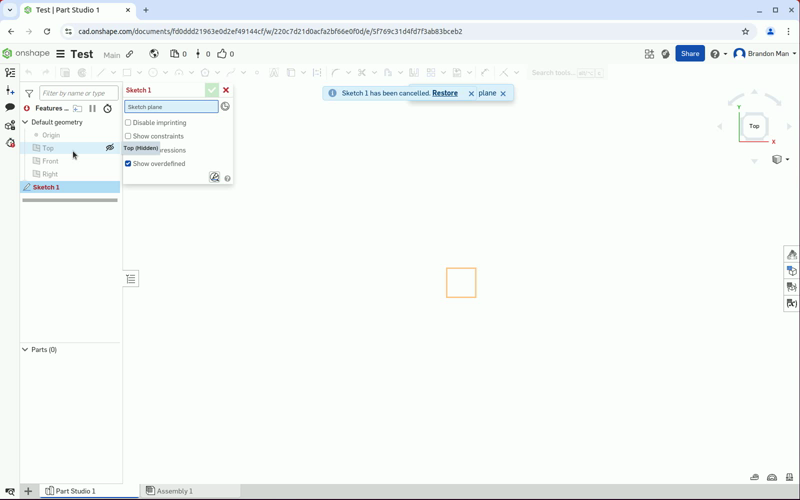
click(73, 150)
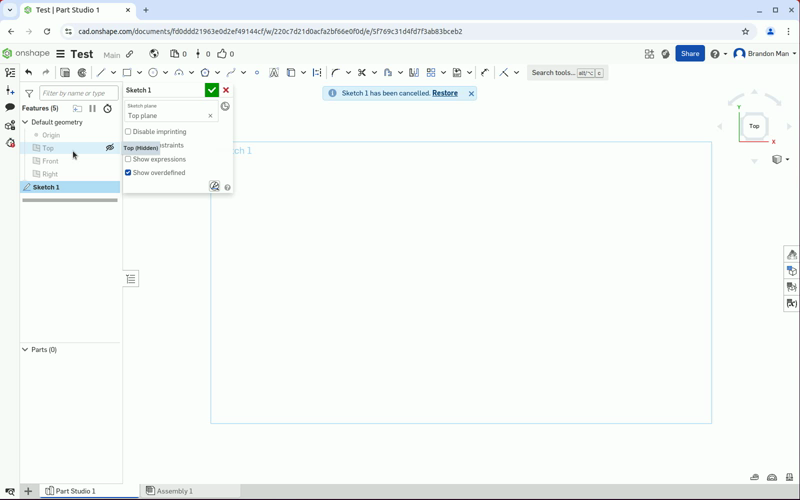
mouse_move(73, 352)
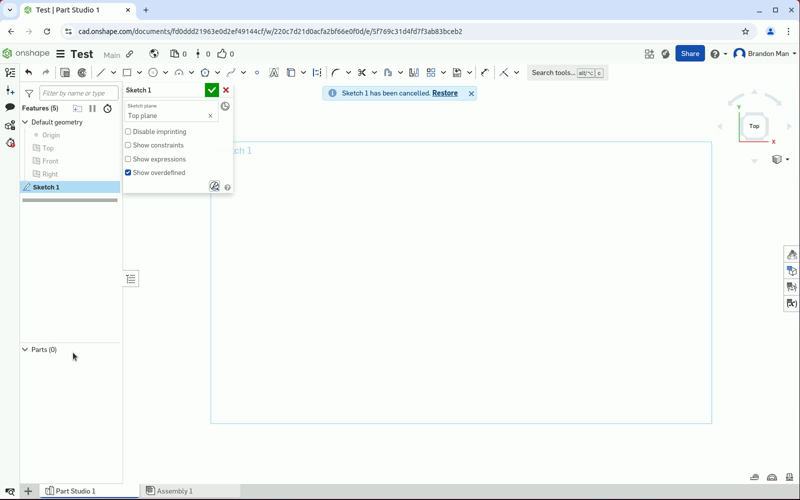
key(y)
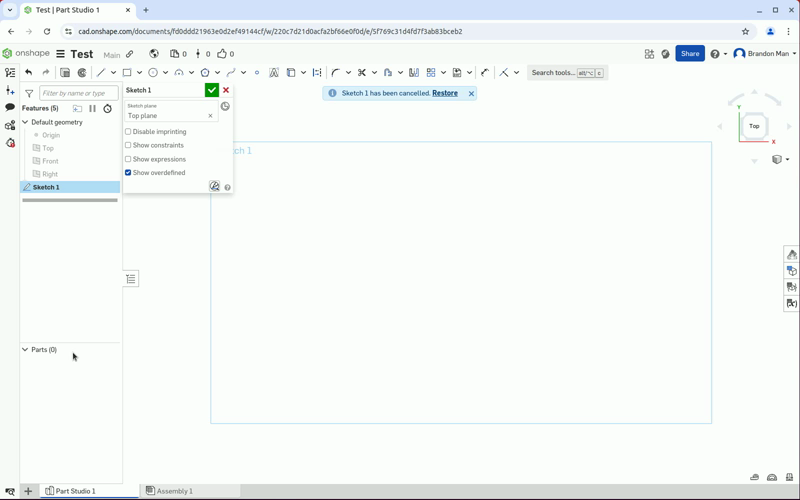
key(l)
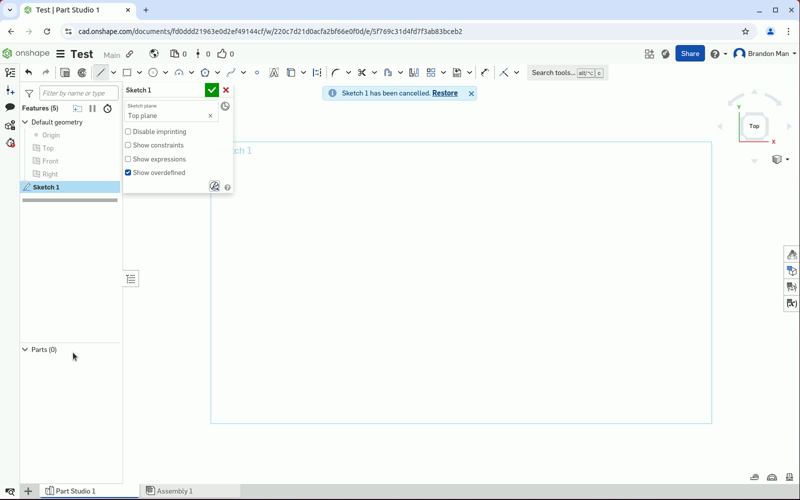
key_down(shift)
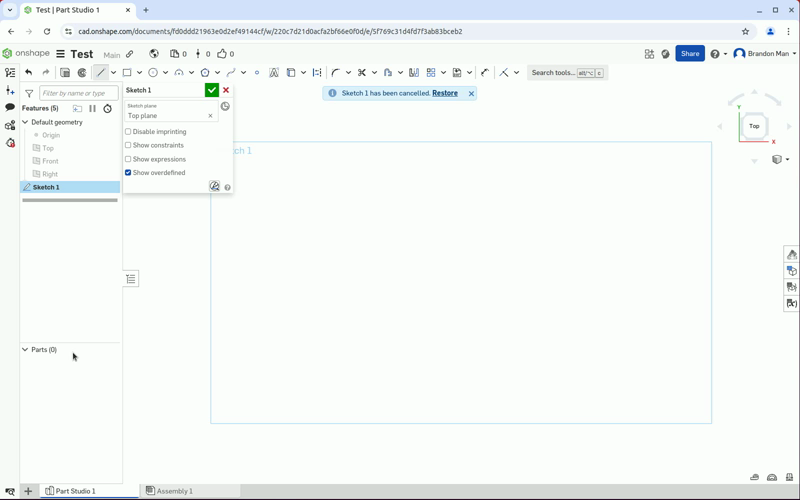
mouse_move(564, 212)
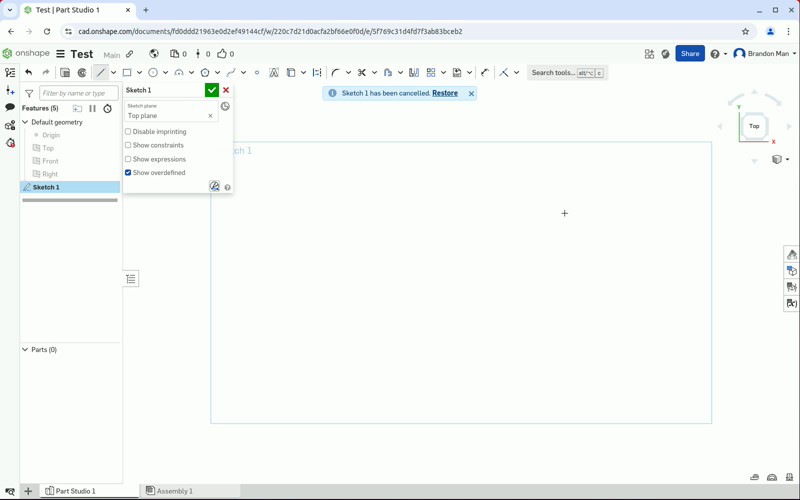
click(564, 212)
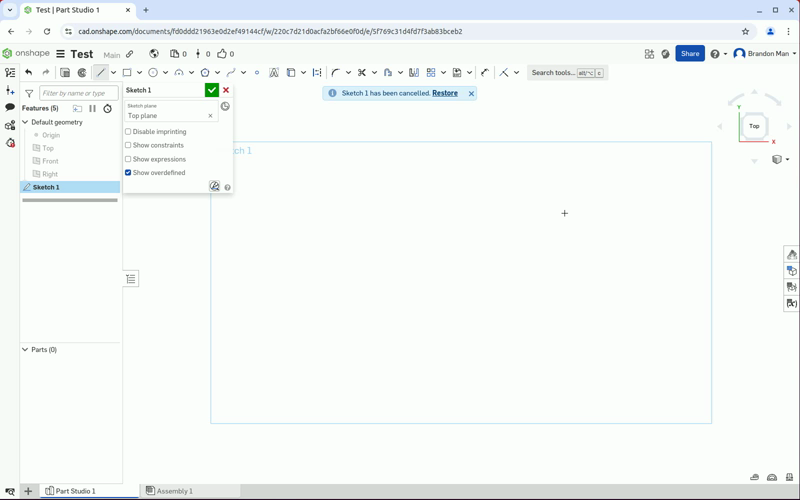
key_up(shift)
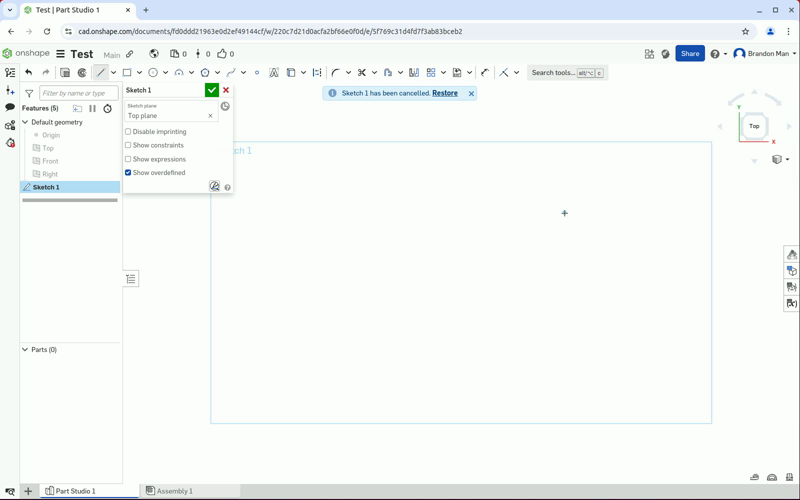
key_down(shift)
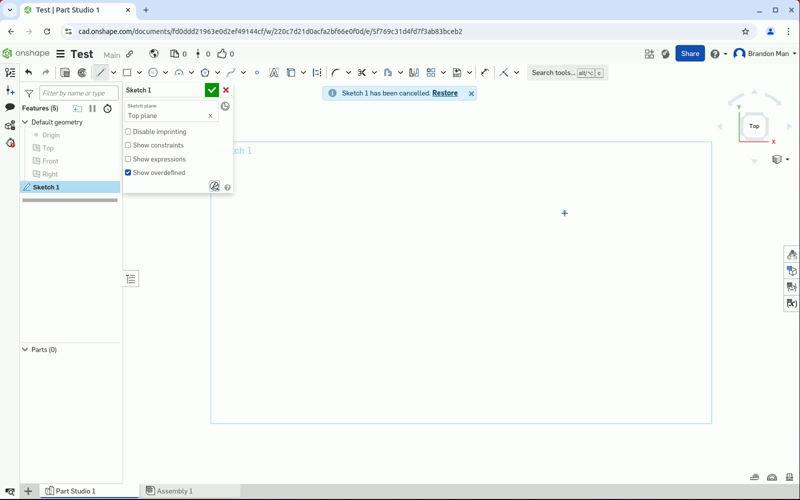
mouse_move(589, 212)
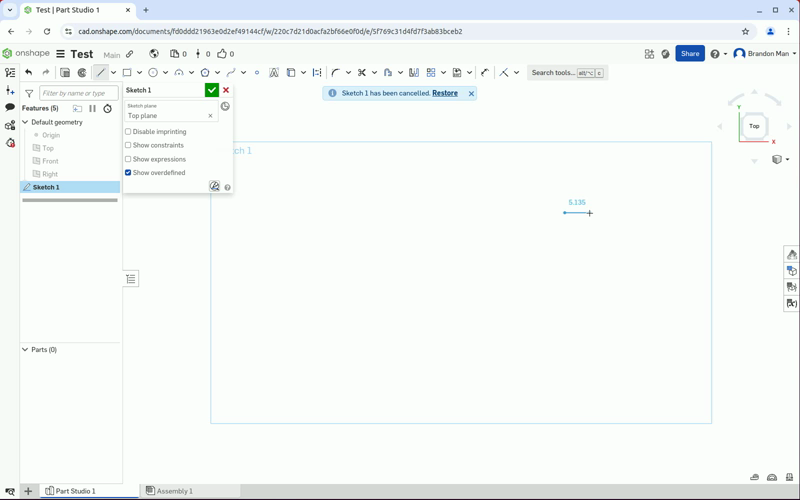
mouse_move(574, 212)
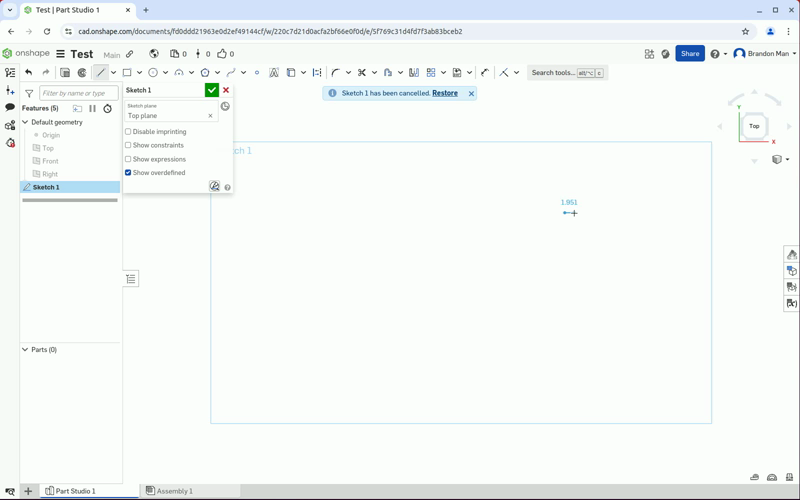
click(574, 212)
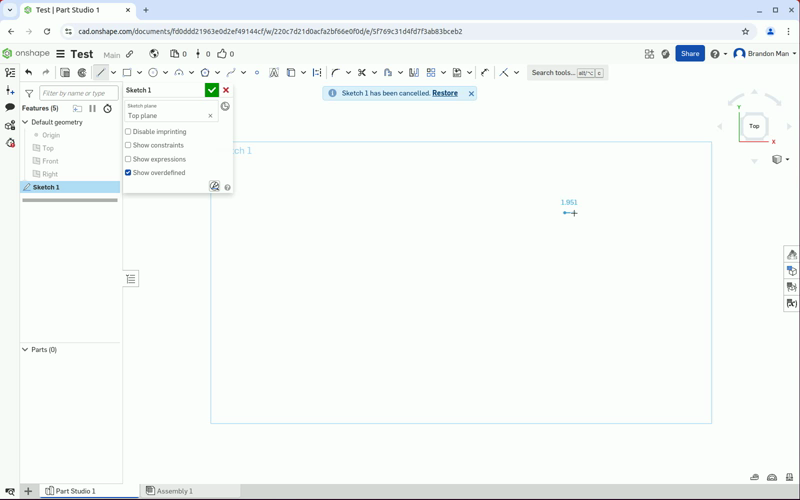
key_up(shift)
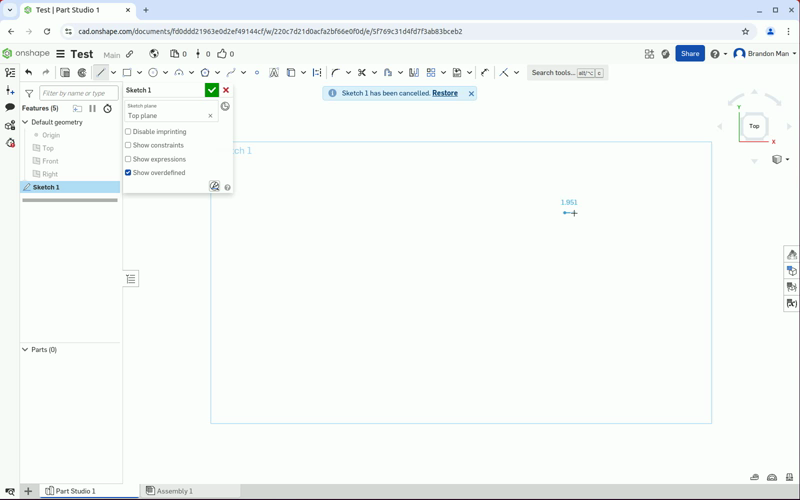
key_down(shift)
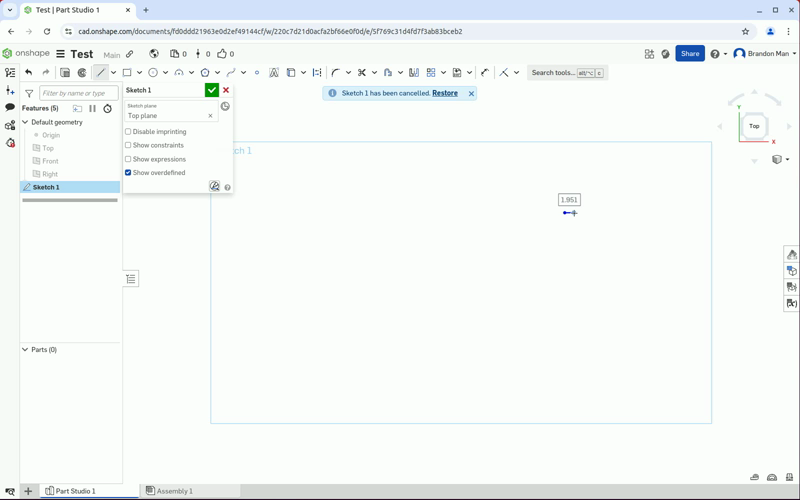
mouse_move(589, 212)
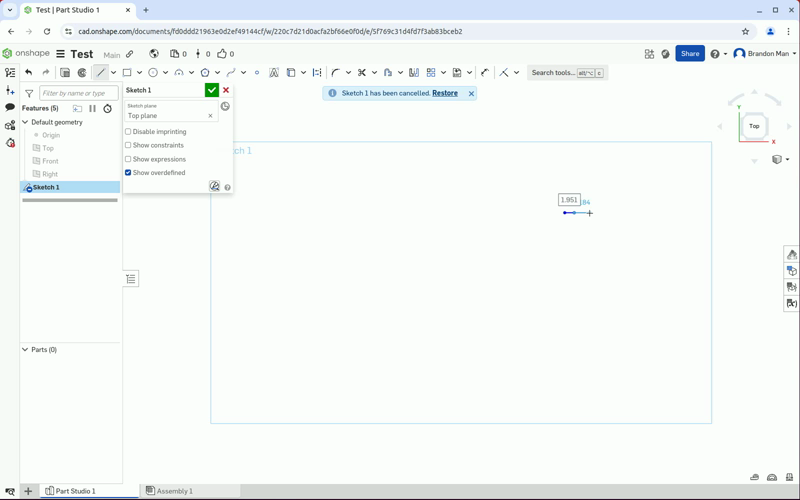
mouse_move(574, 203)
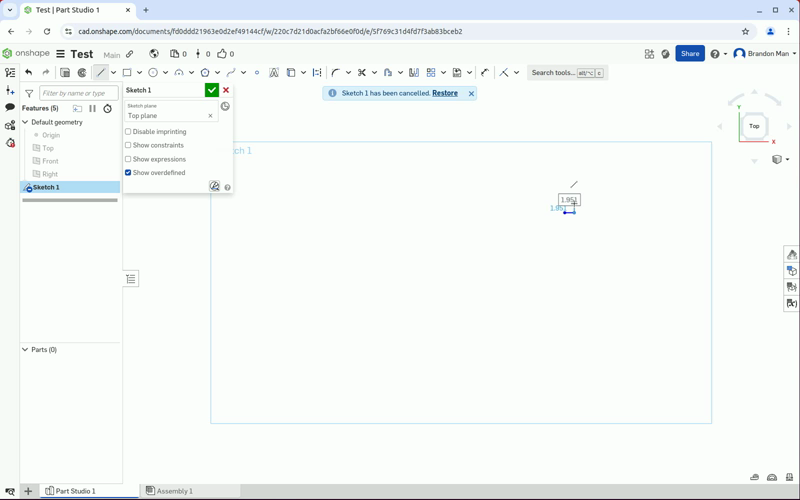
click(574, 203)
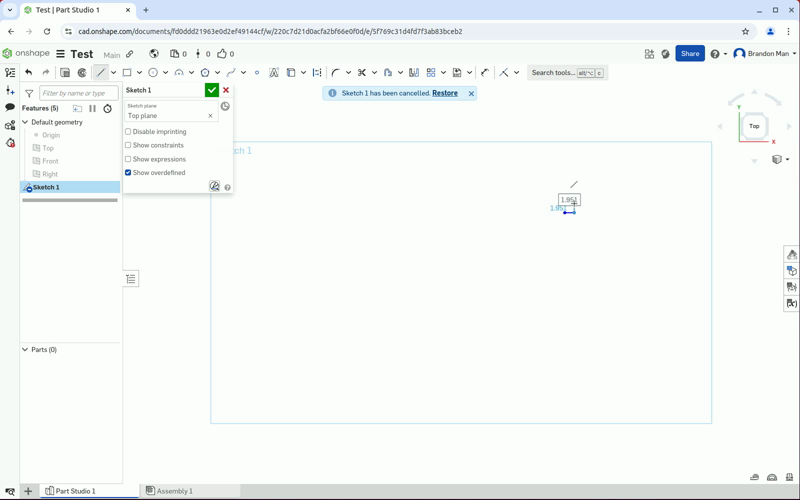
key_up(shift)
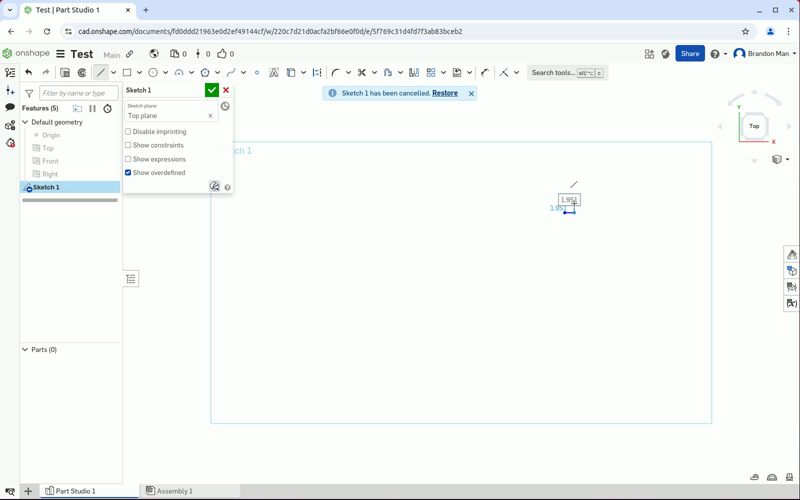
key_down(shift)
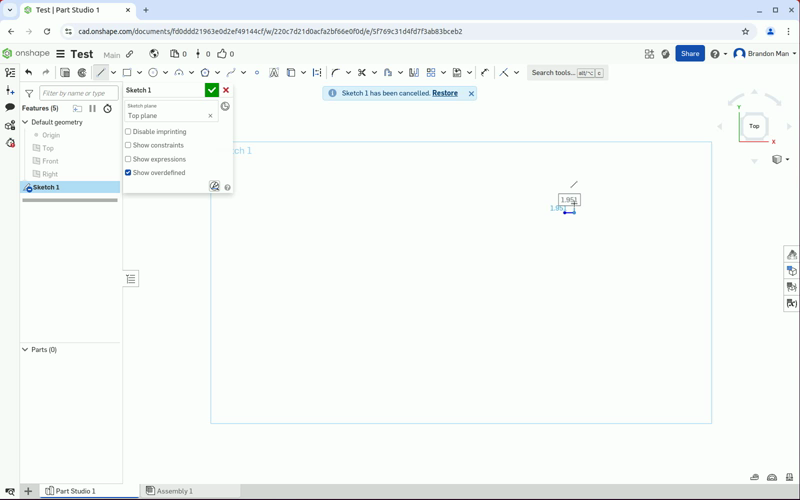
mouse_move(589, 203)
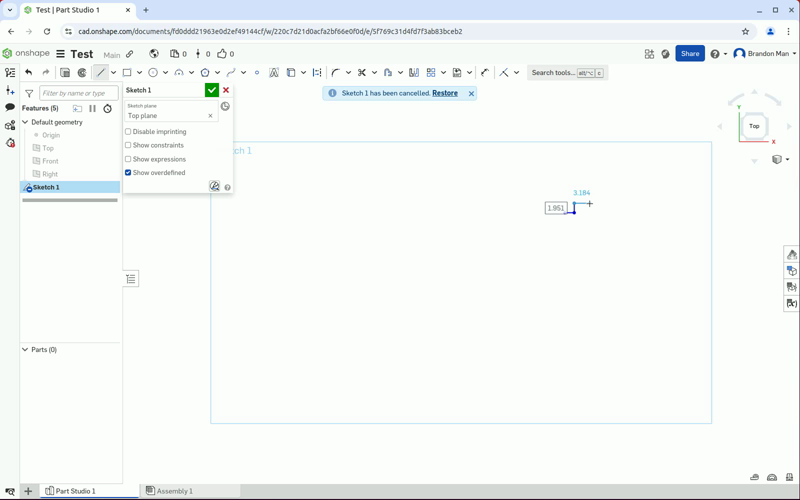
mouse_move(564, 203)
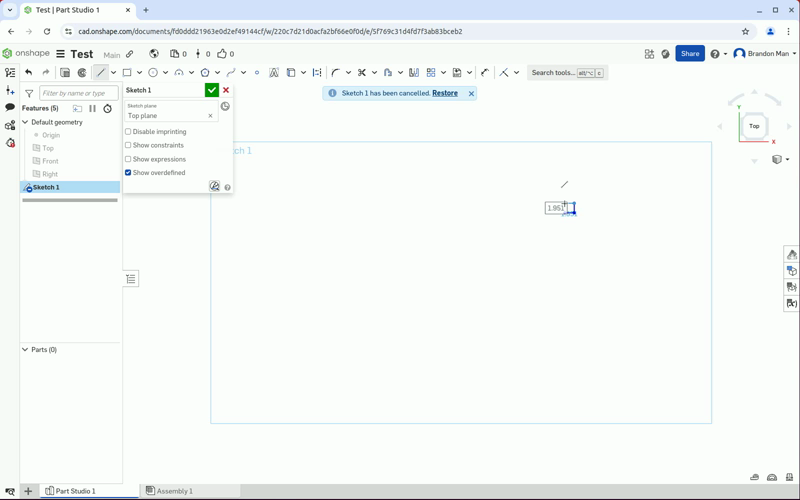
click(564, 203)
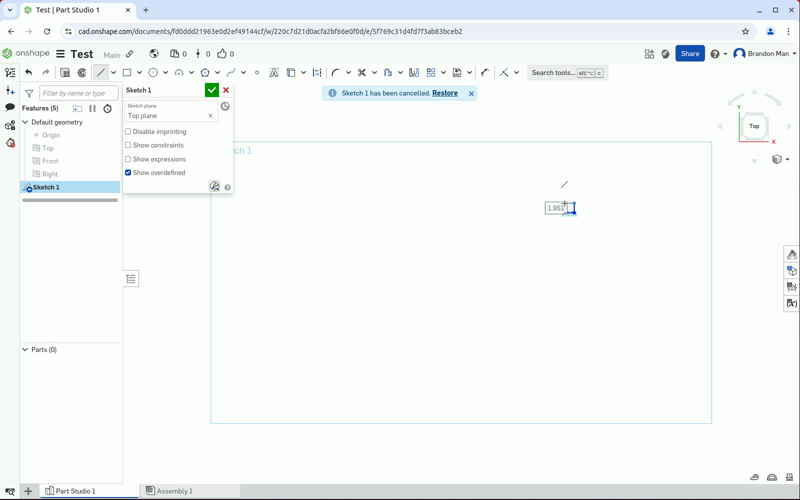
key_up(shift)
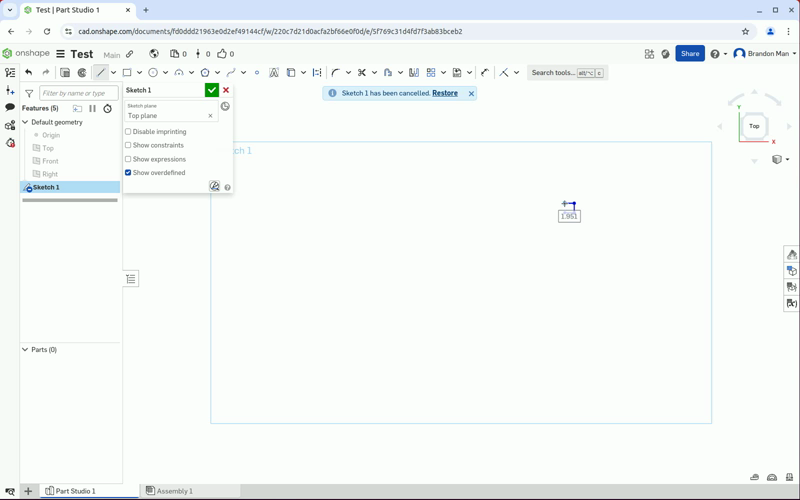
mouse_move(589, 203)
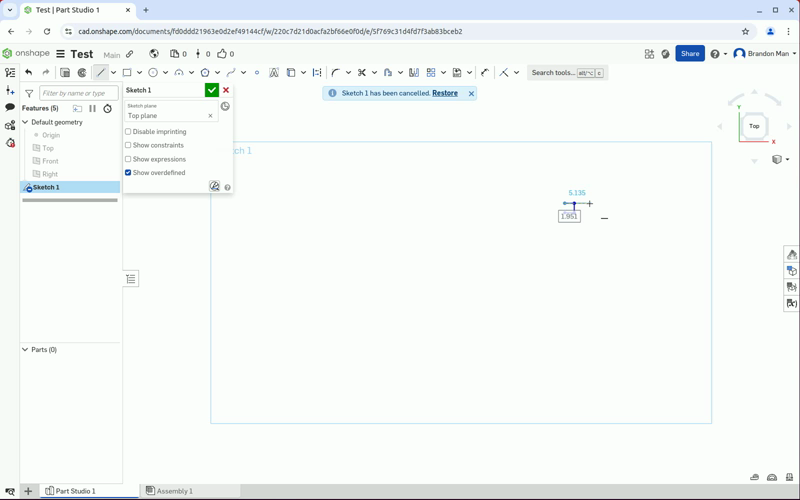
key_down(shift)
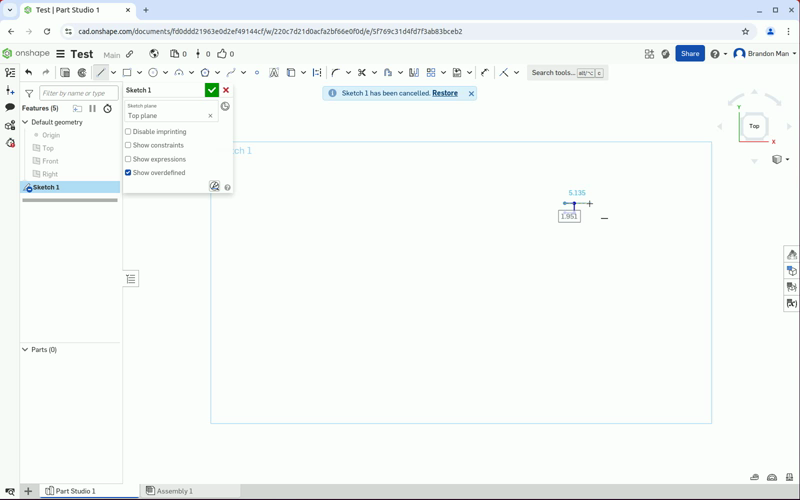
mouse_move(564, 212)
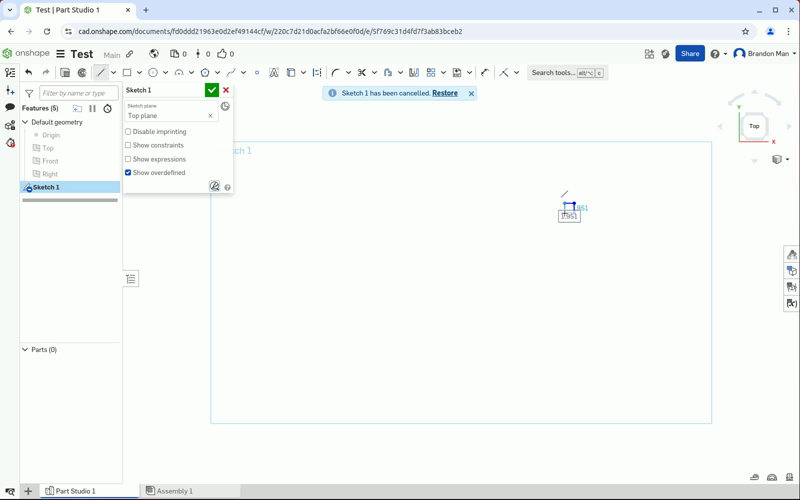
key_up(shift)
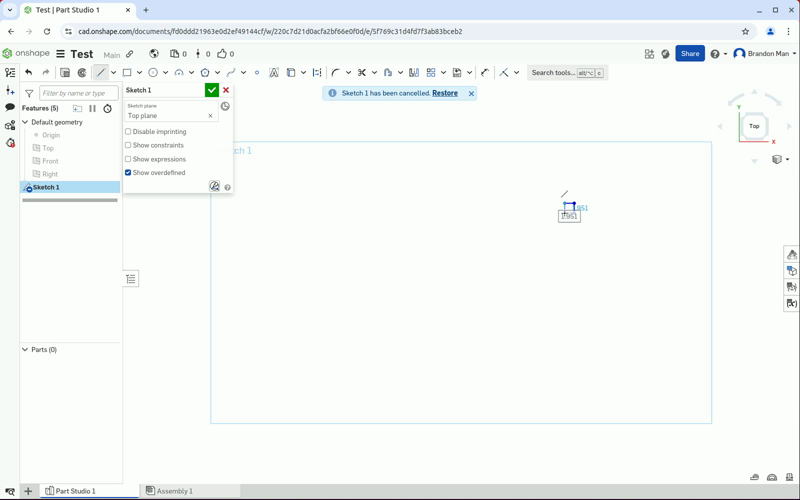
click(564, 212)
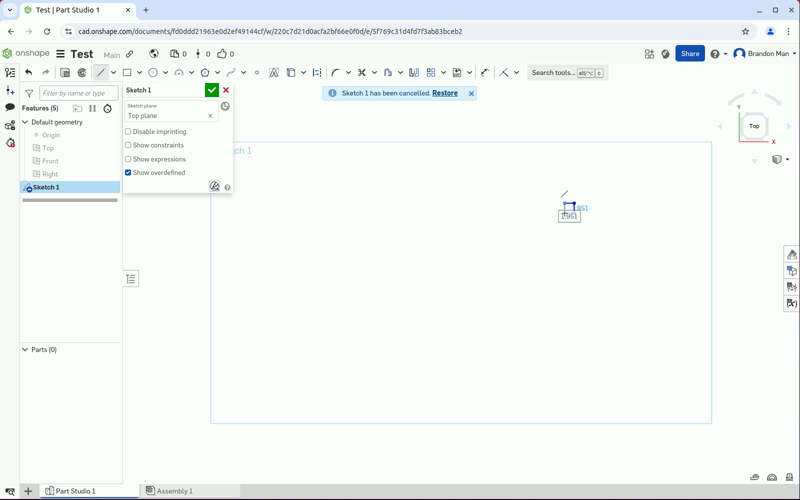
key(esc)
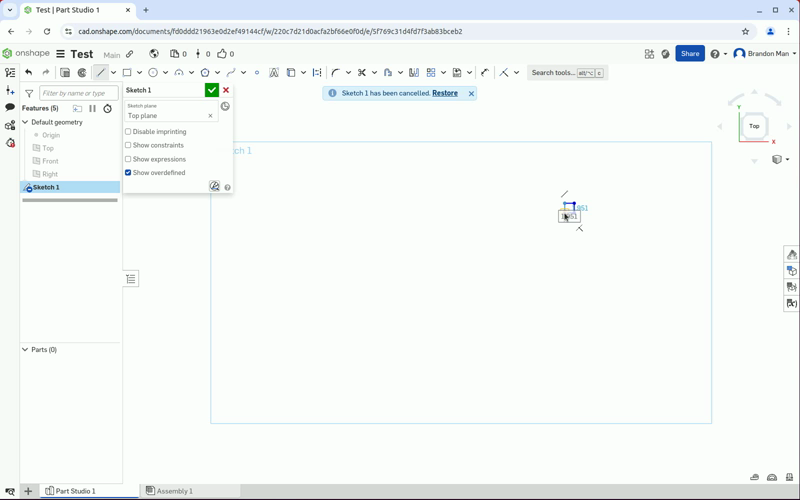
mouse_move(568, 209)
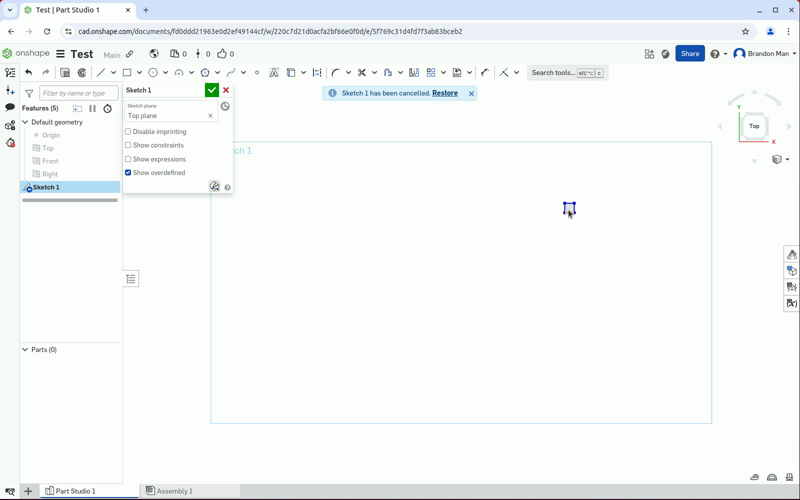
scroll(6)
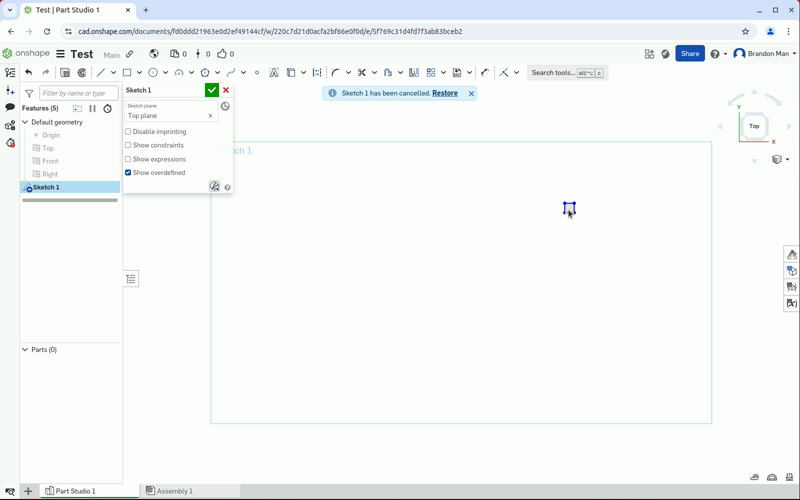
scroll(6)
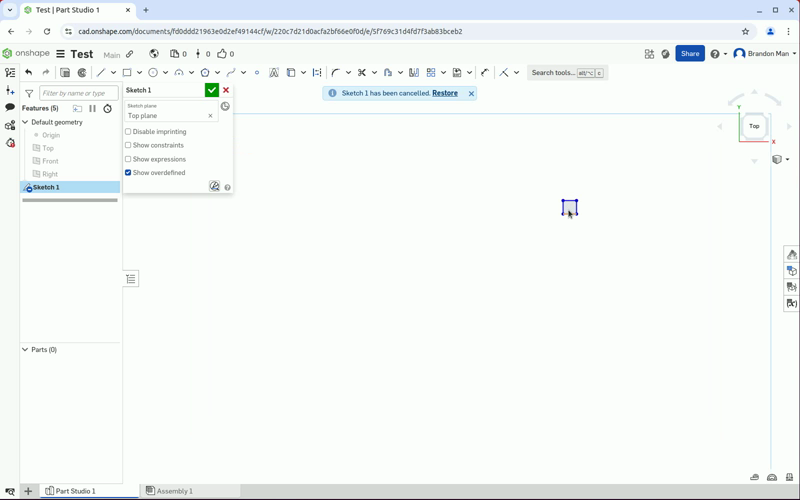
scroll(6)
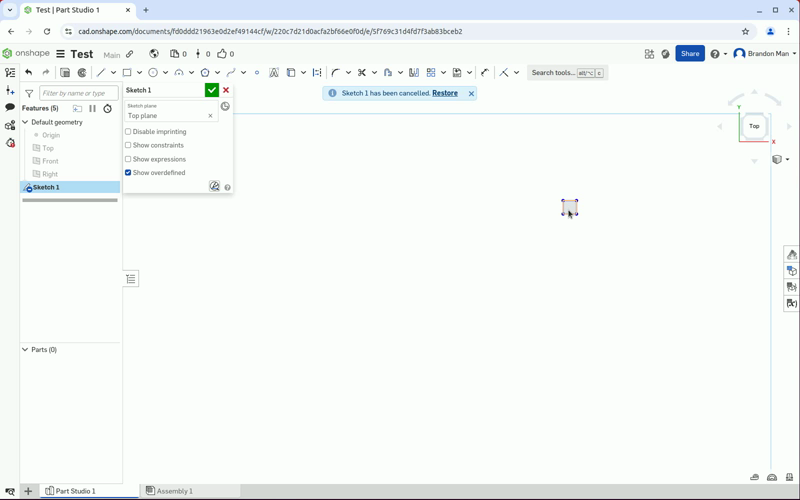
scroll(6)
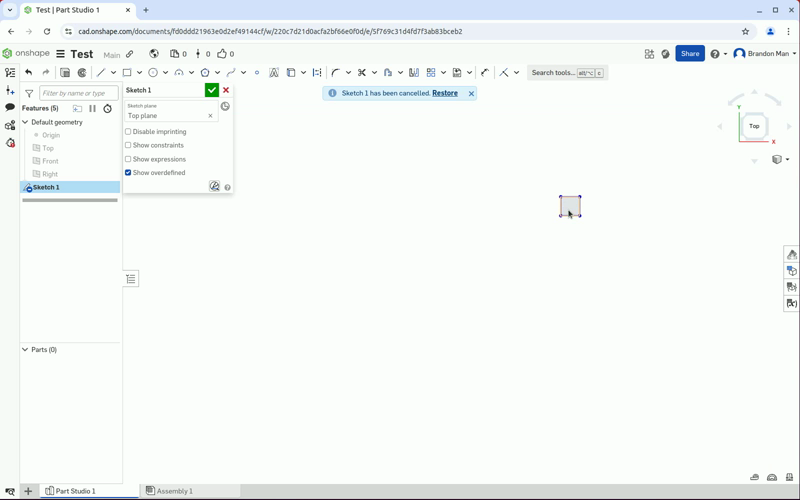
scroll(6)
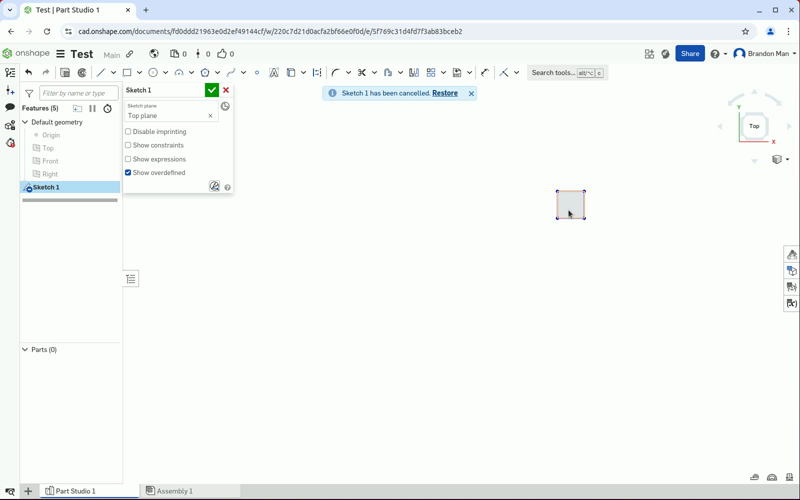
scroll(6)
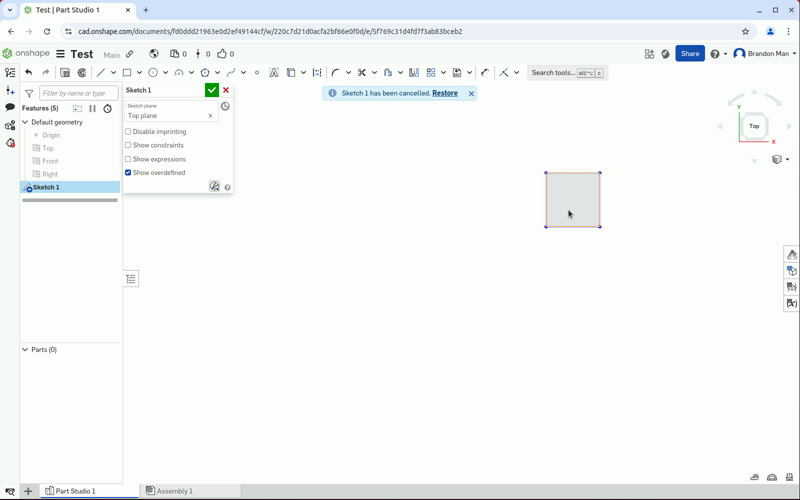
scroll(6)
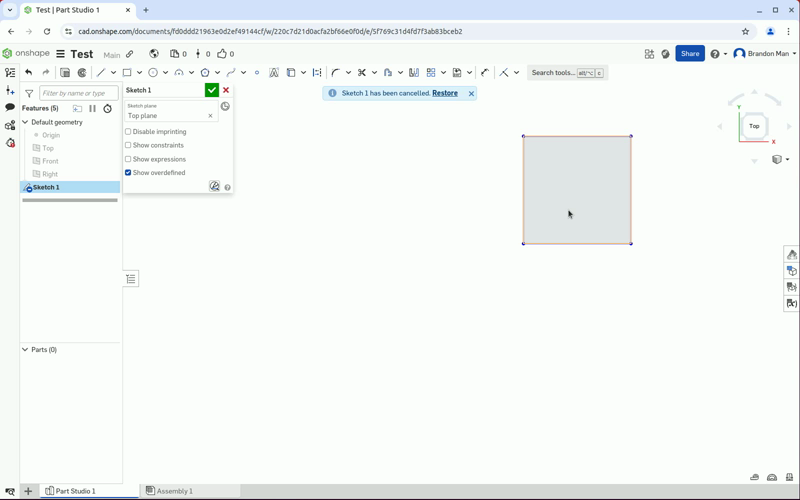
click(568, 209)
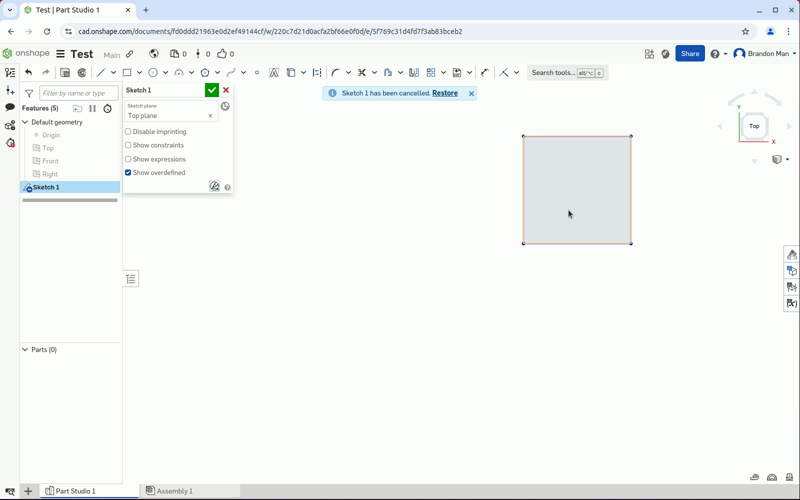
scroll(-6)
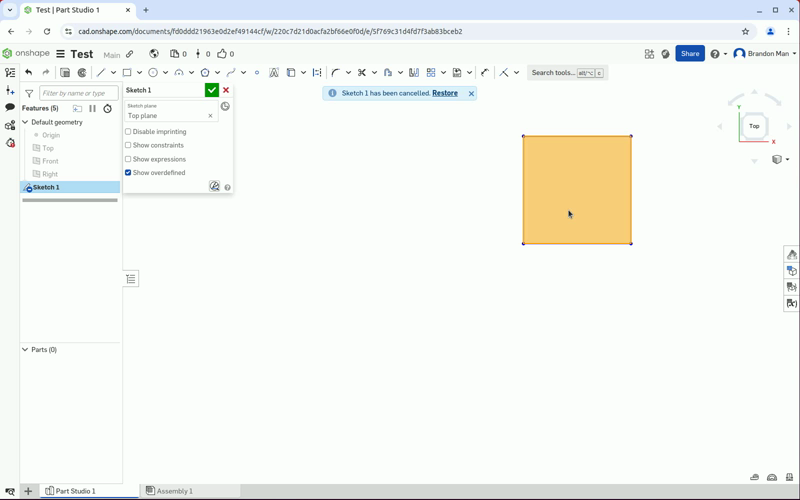
scroll(-6)
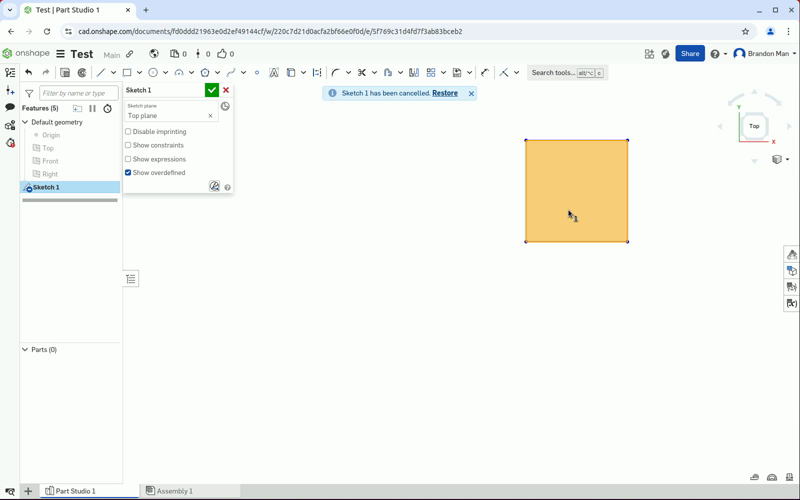
scroll(-6)
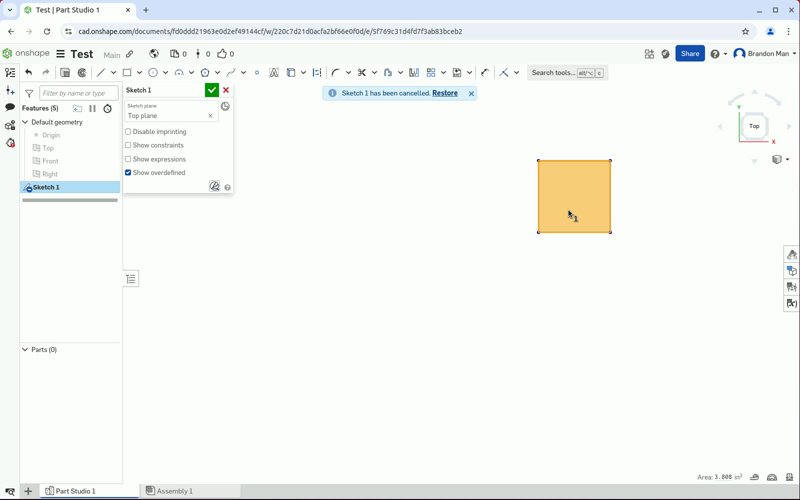
scroll(-6)
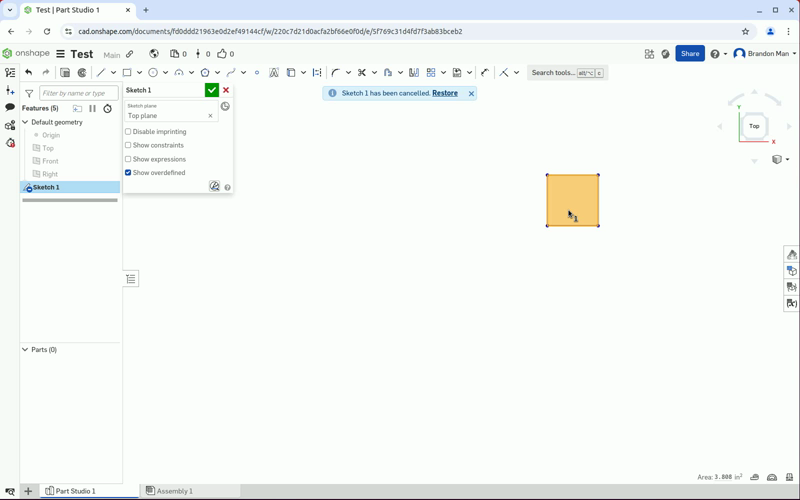
scroll(-6)
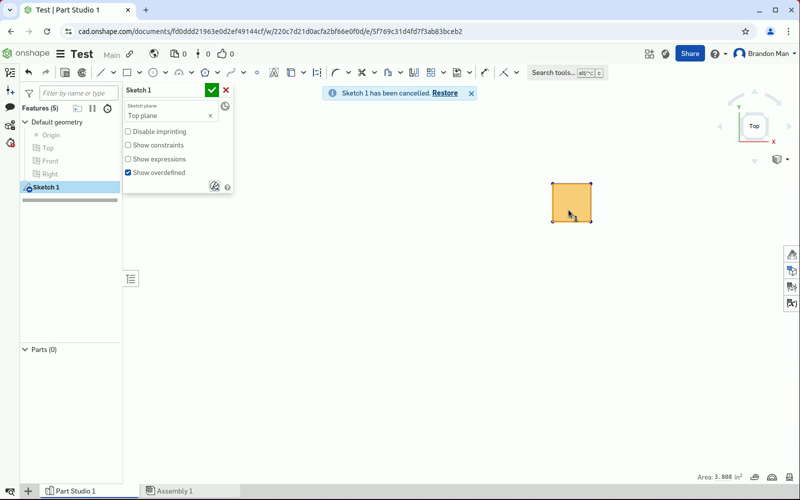
scroll(-6)
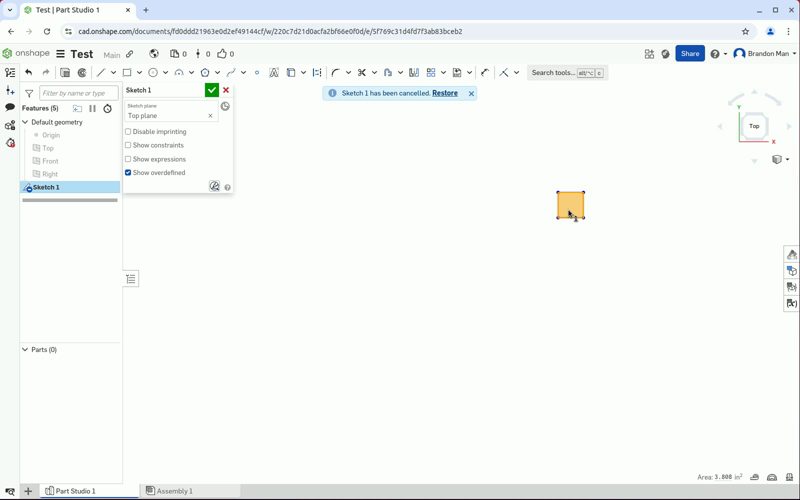
scroll(-6)
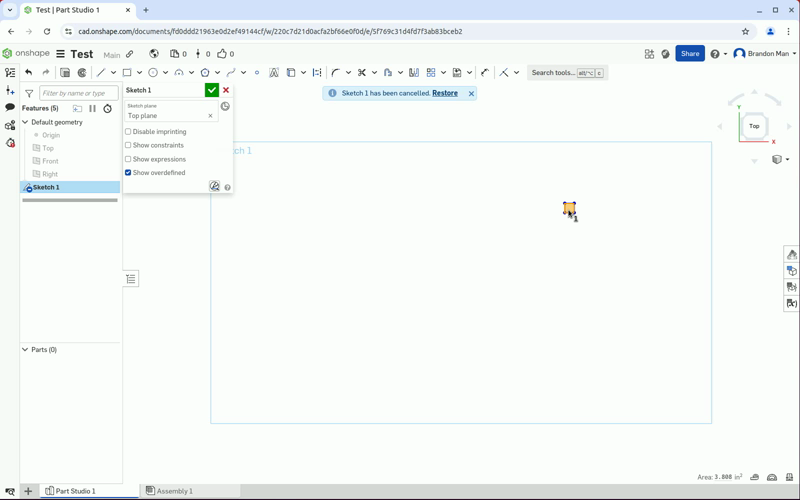
mouse_move(73, 352)
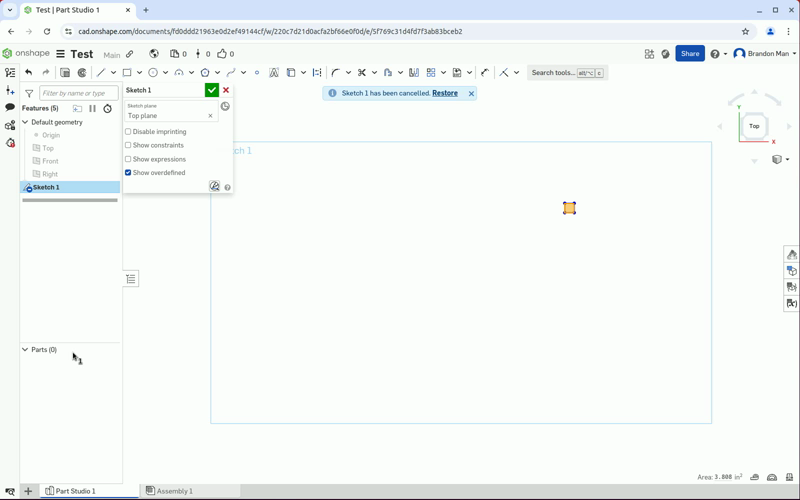
key(shift+y)
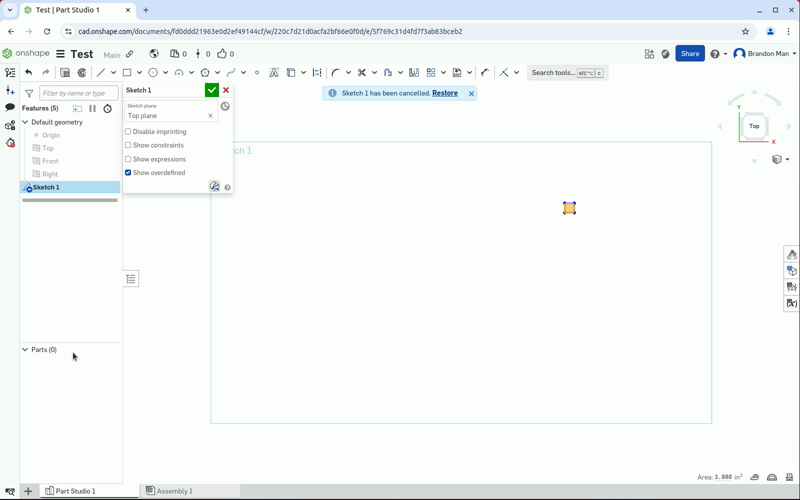
key(shift+e)
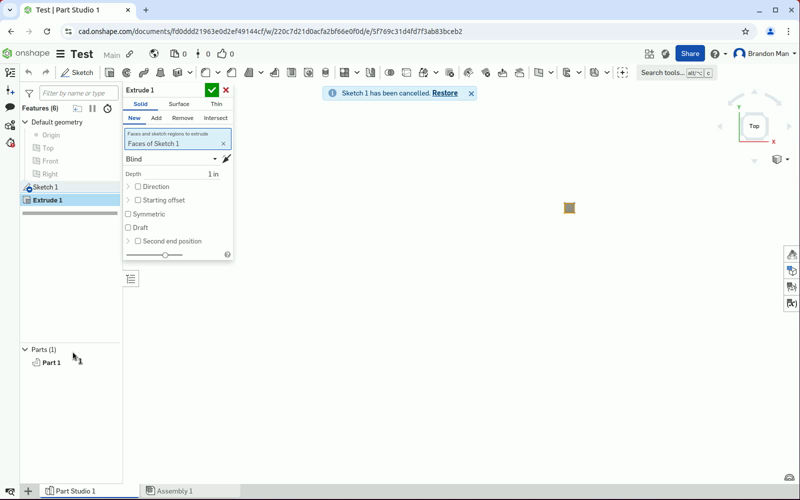
mouse_move(143, 106)
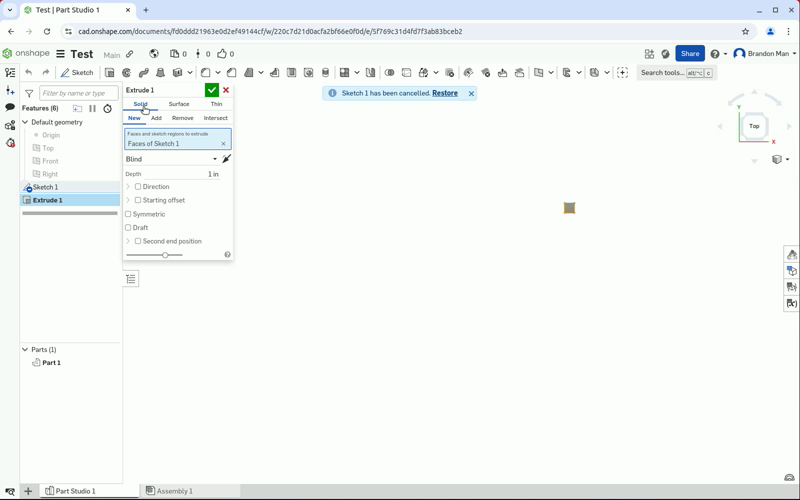
click(143, 106)
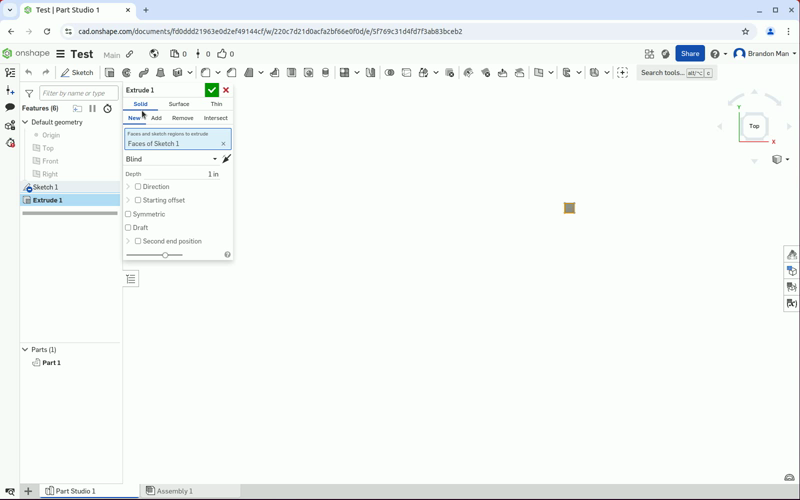
mouse_move(137, 120)
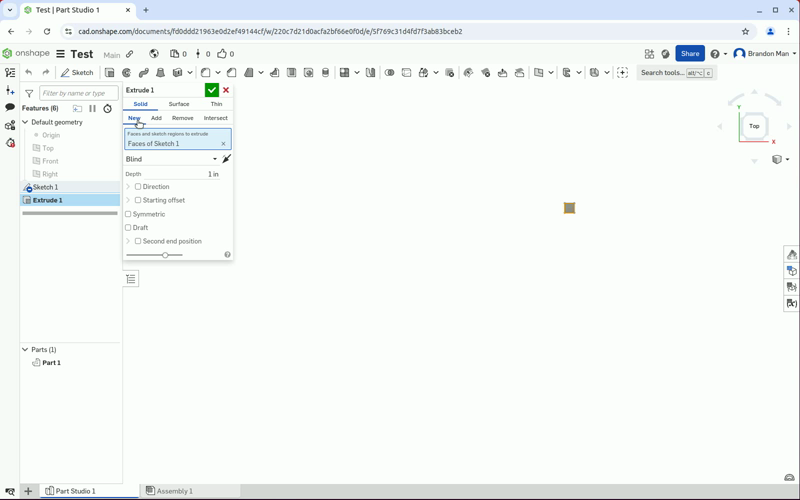
click(137, 120)
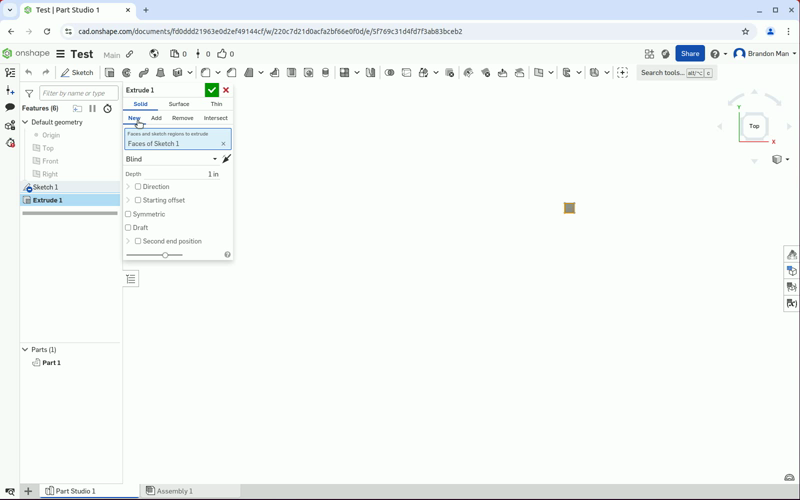
key(tab, 4)
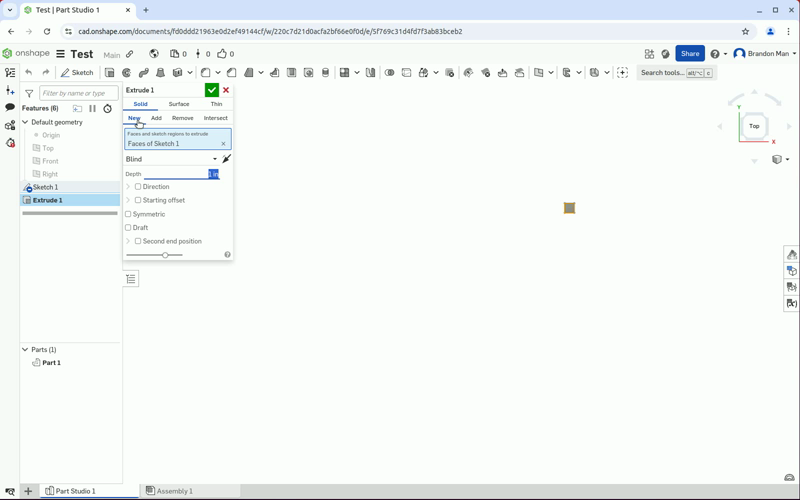
text(13.961)
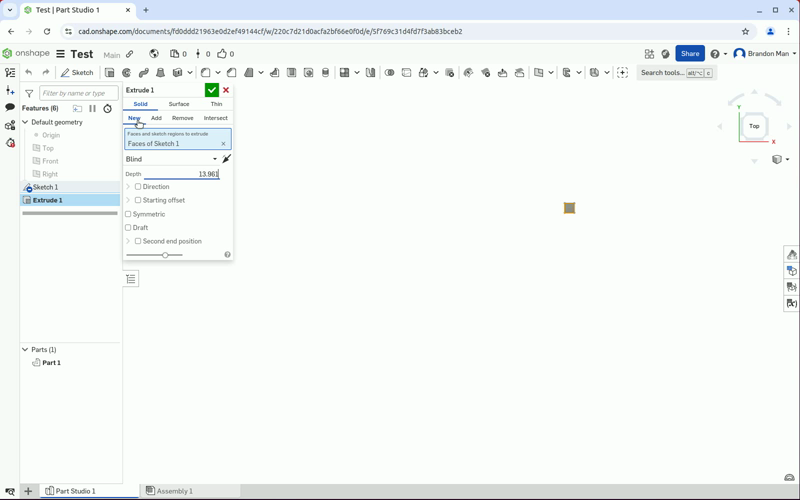
key(enter)
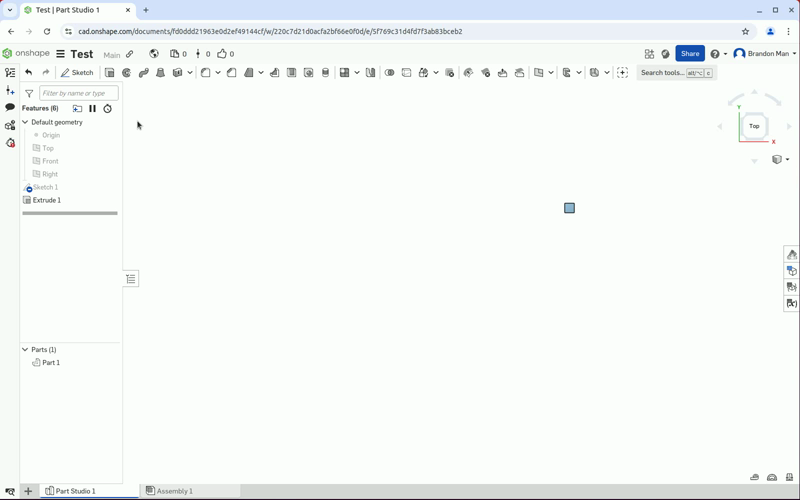
key(shift+h)
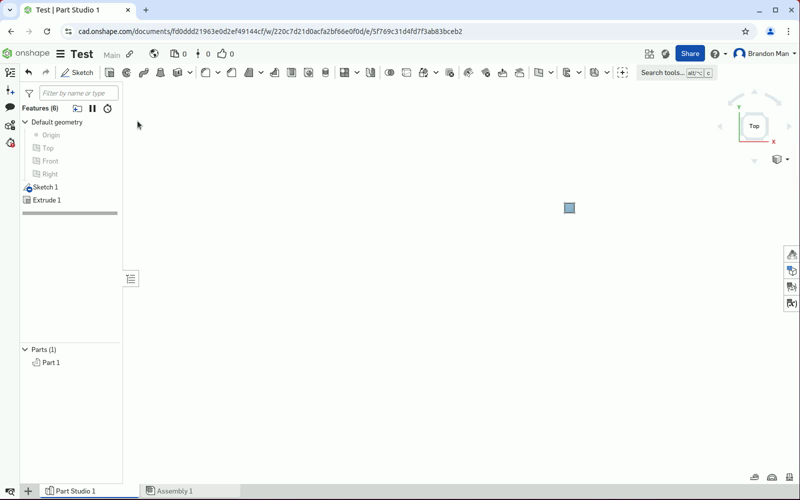
key(shift+h)
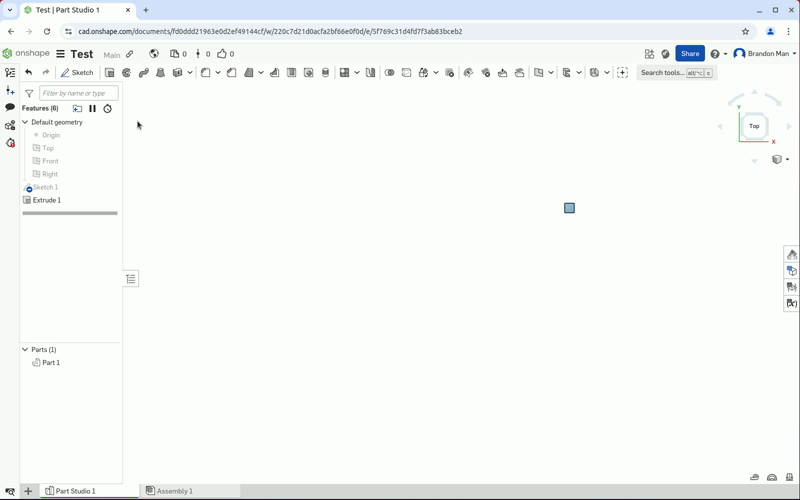
mouse_move(73, 189)
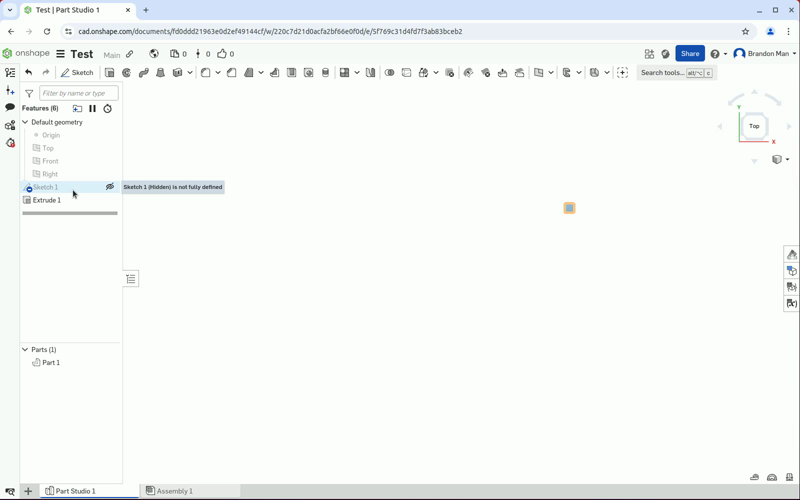
click(73, 189)
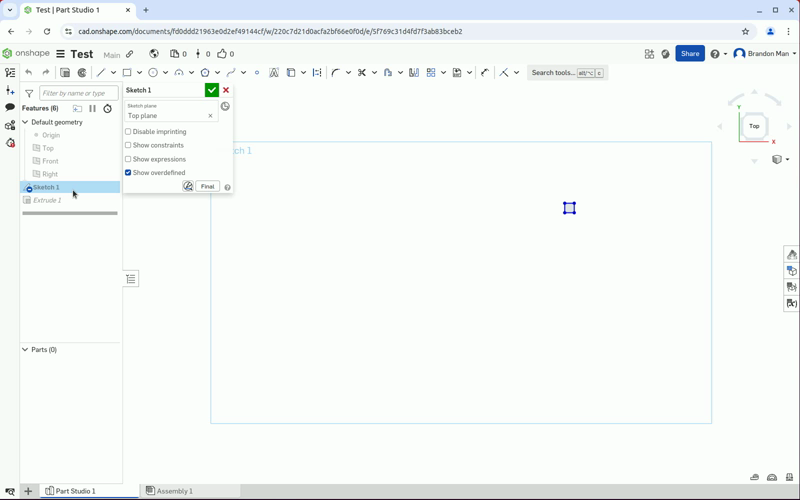
mouse_move(229, 92)
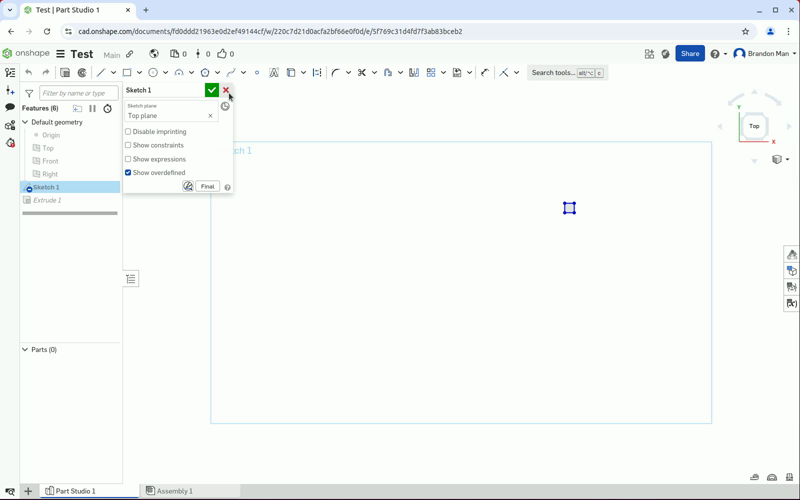
click(229, 92)
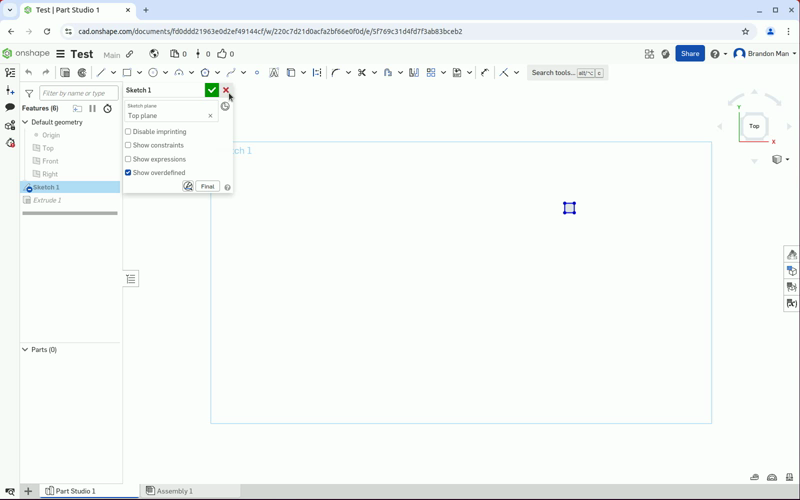
key(shift+s)
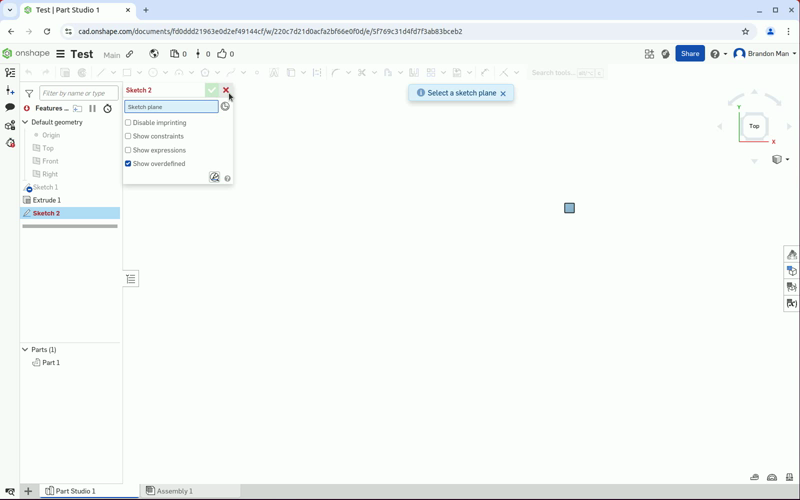
mouse_move(73, 150)
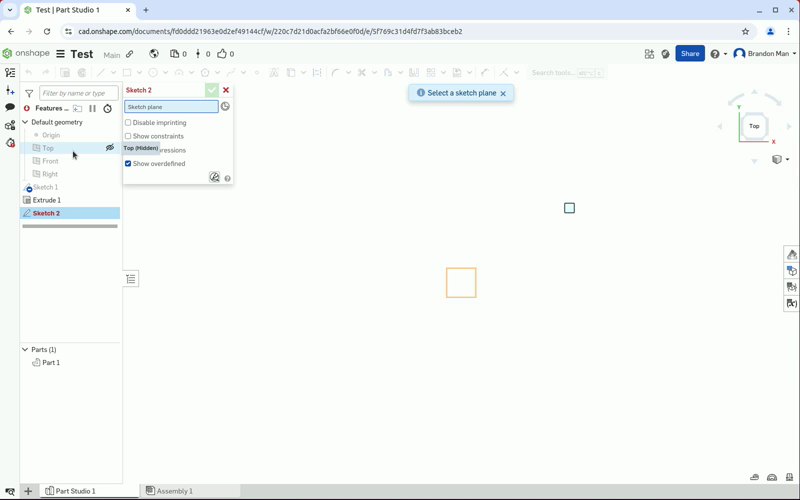
click(73, 150)
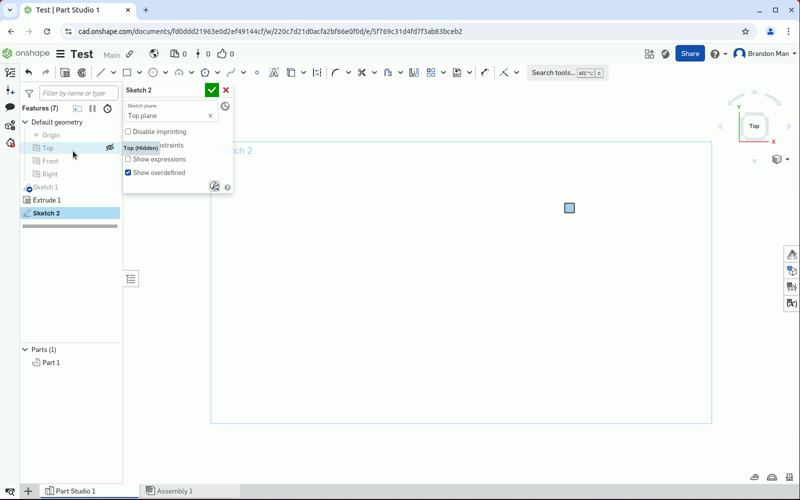
mouse_move(73, 352)
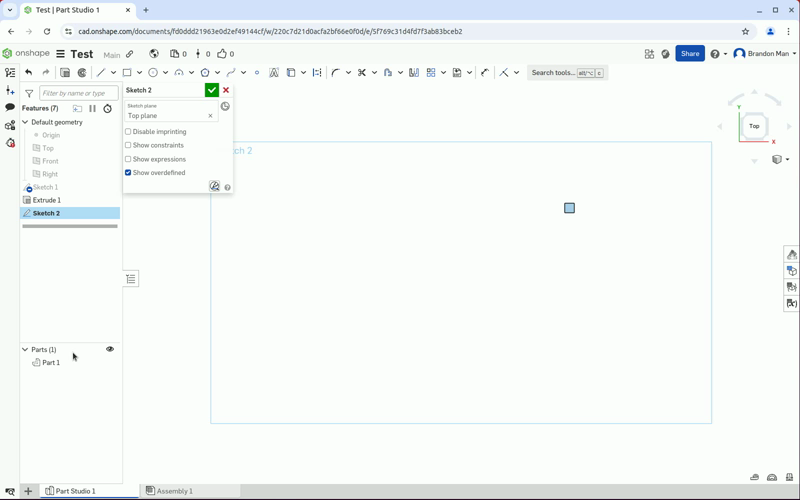
key(y)
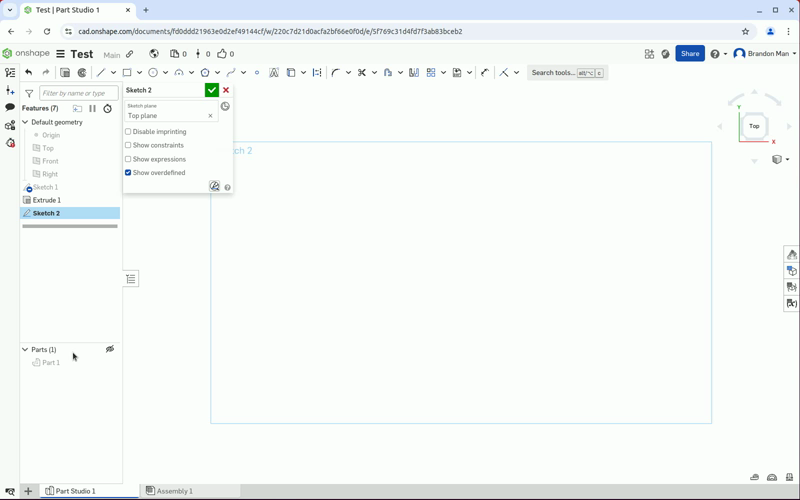
key(l)
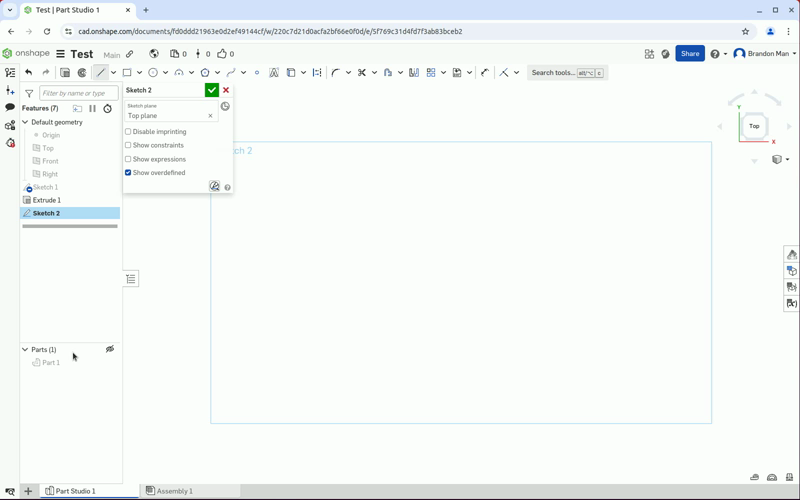
key_down(shift)
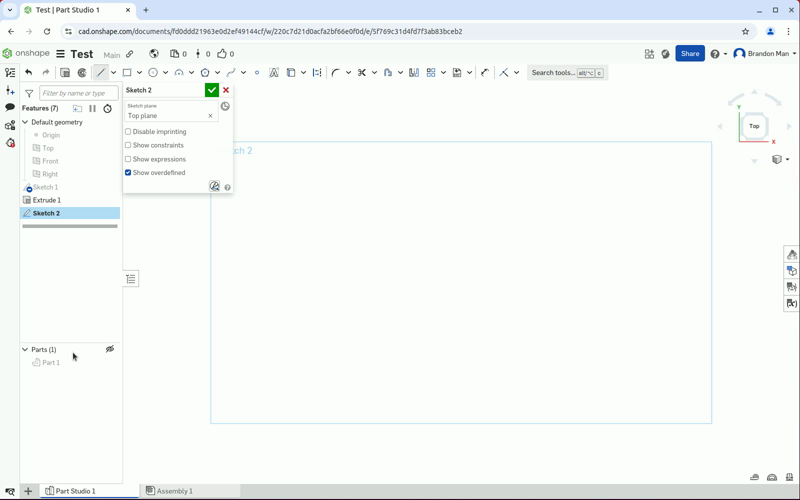
mouse_move(564, 282)
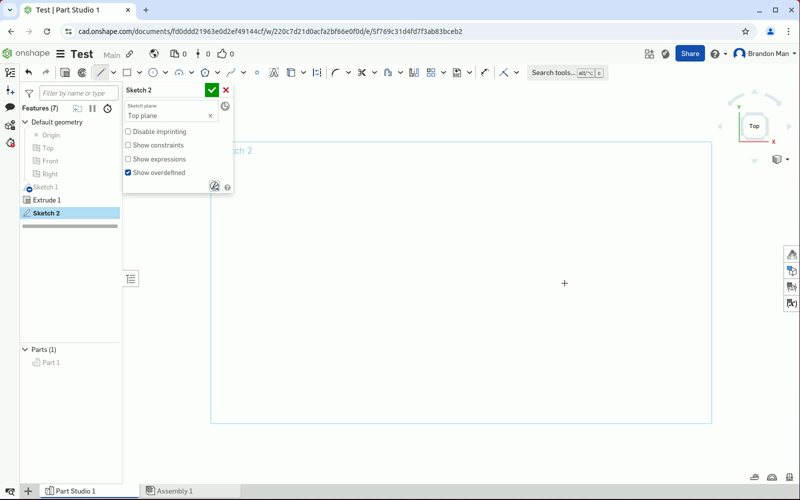
click(564, 282)
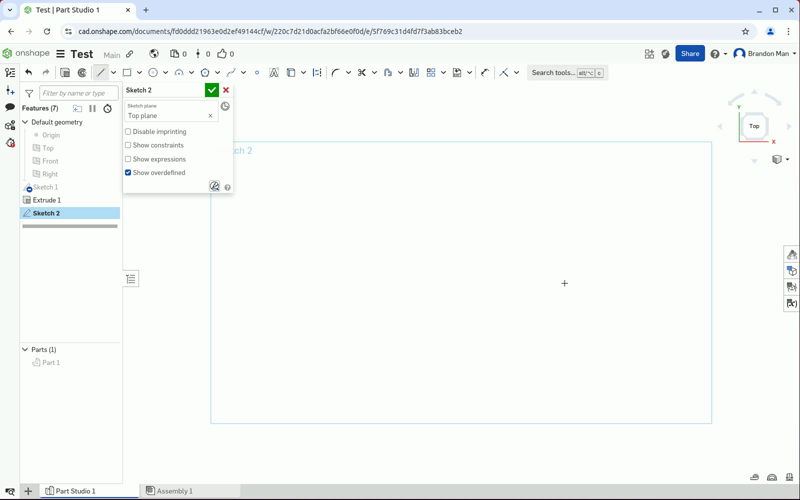
key_up(shift)
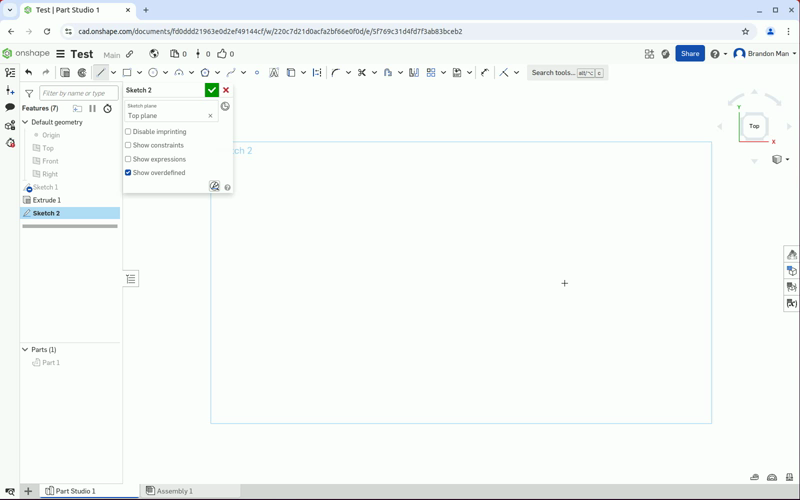
key_down(shift)
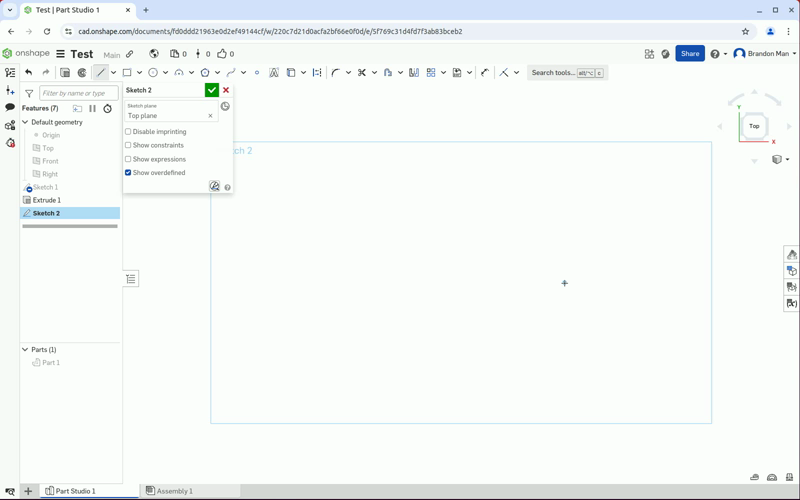
mouse_move(589, 282)
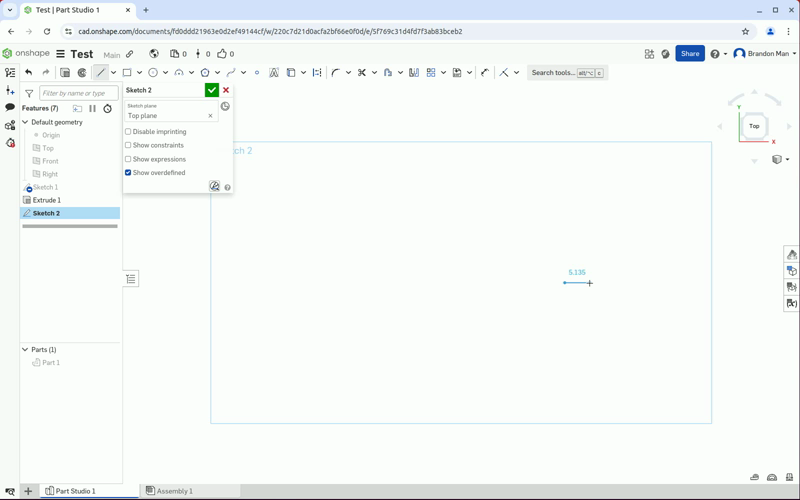
mouse_move(574, 282)
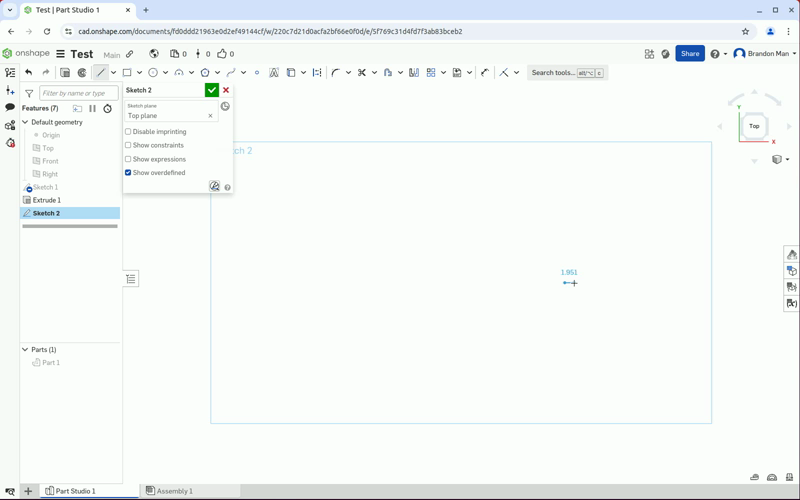
click(574, 282)
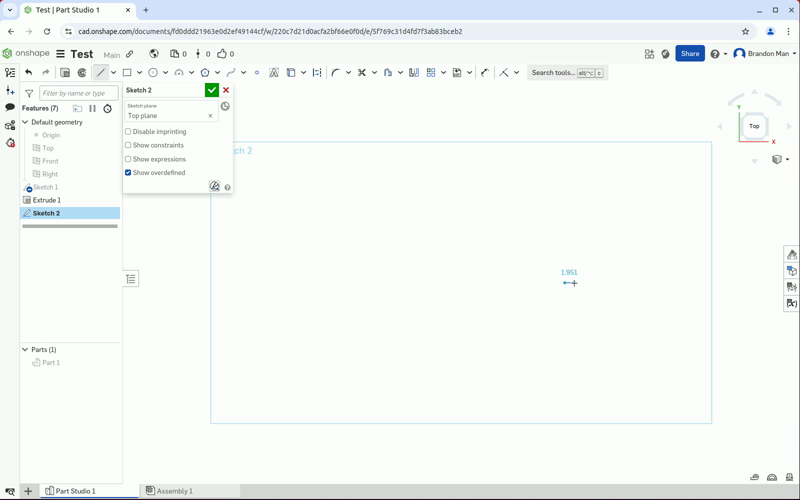
key_up(shift)
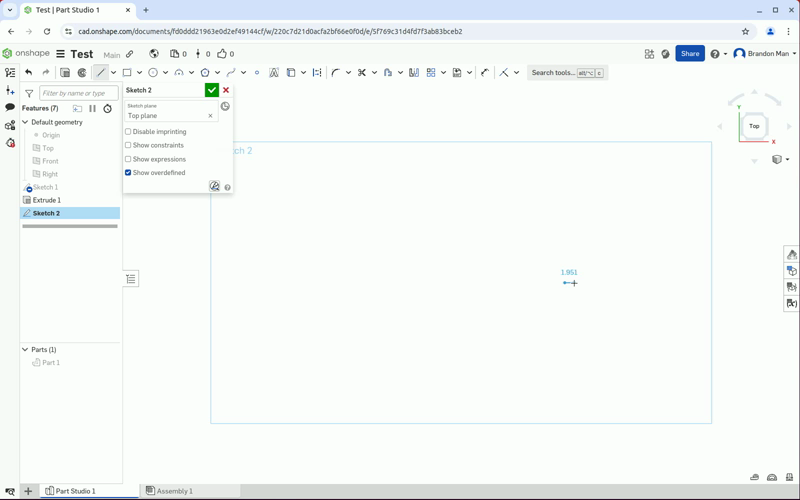
key_down(shift)
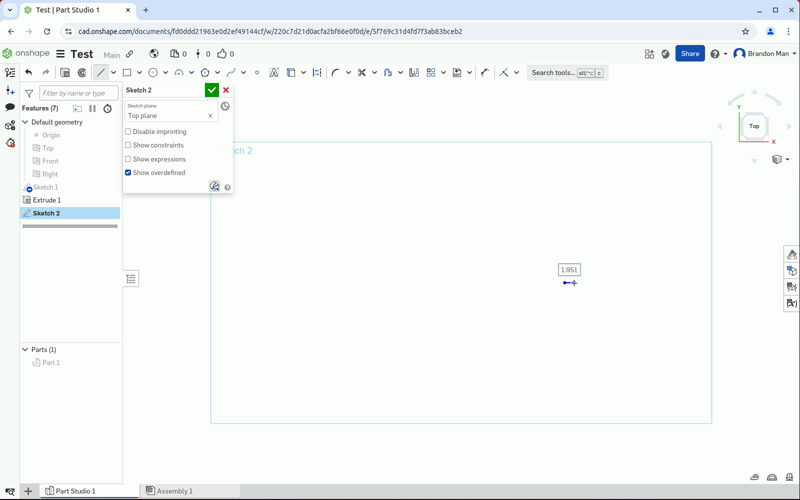
mouse_move(589, 282)
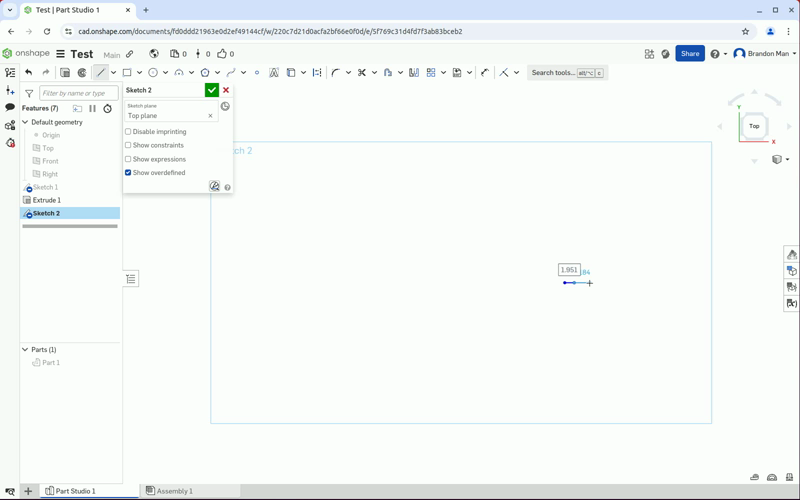
mouse_move(574, 273)
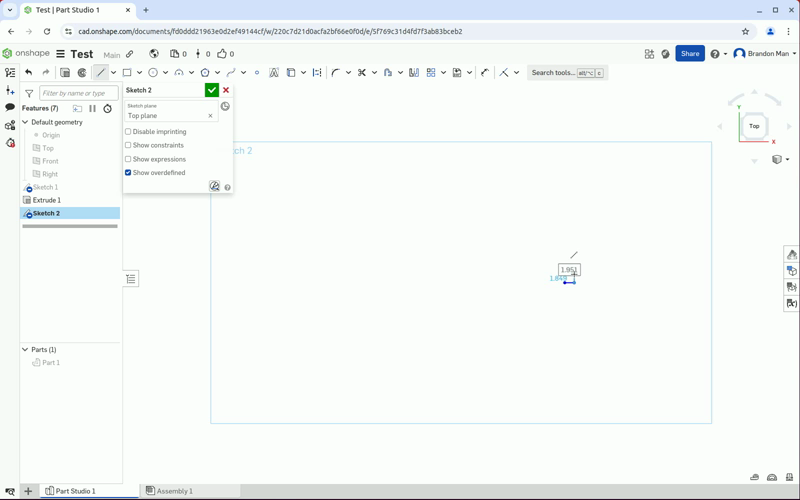
click(574, 273)
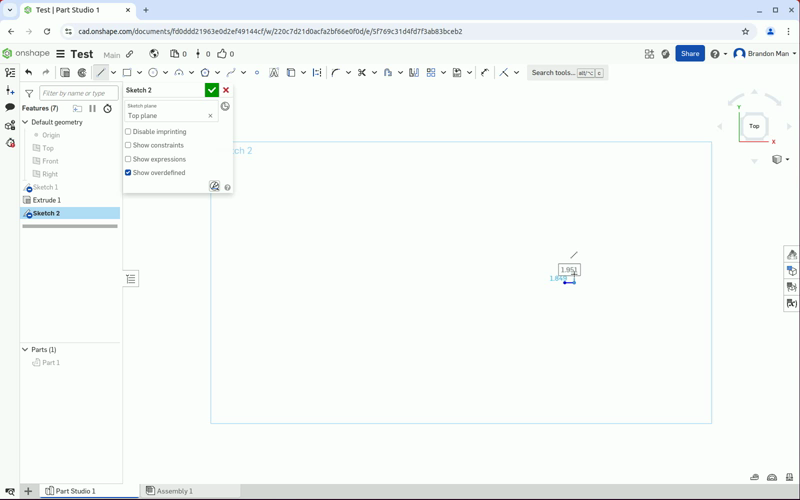
key_up(shift)
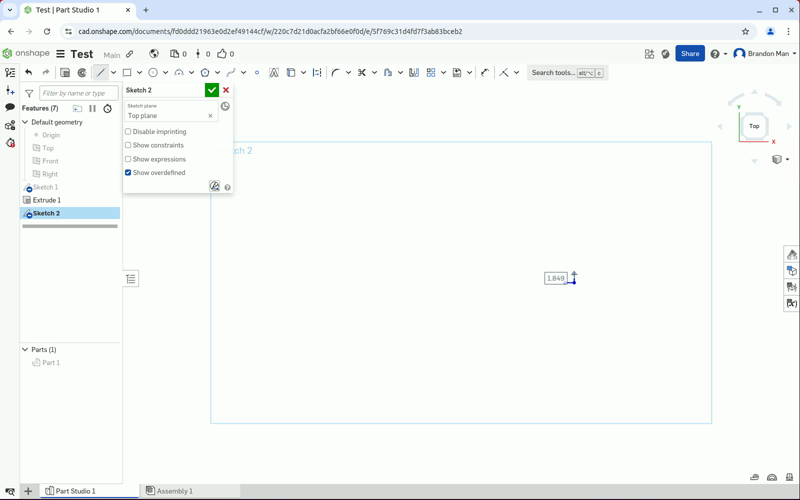
key_down(shift)
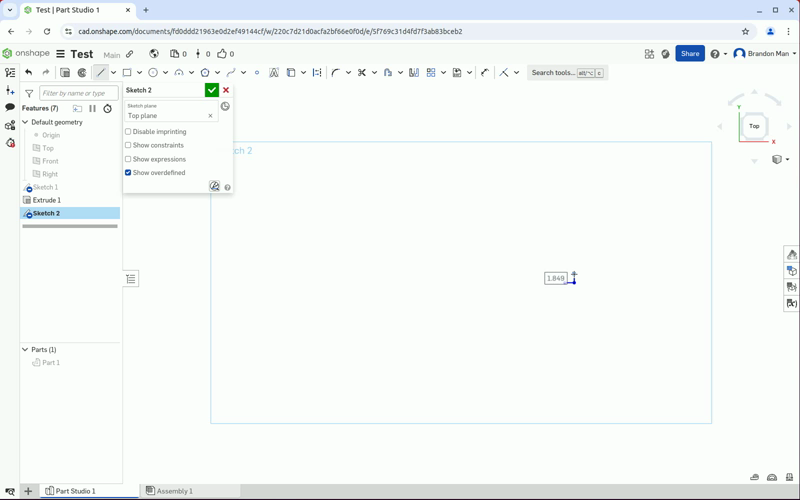
mouse_move(589, 273)
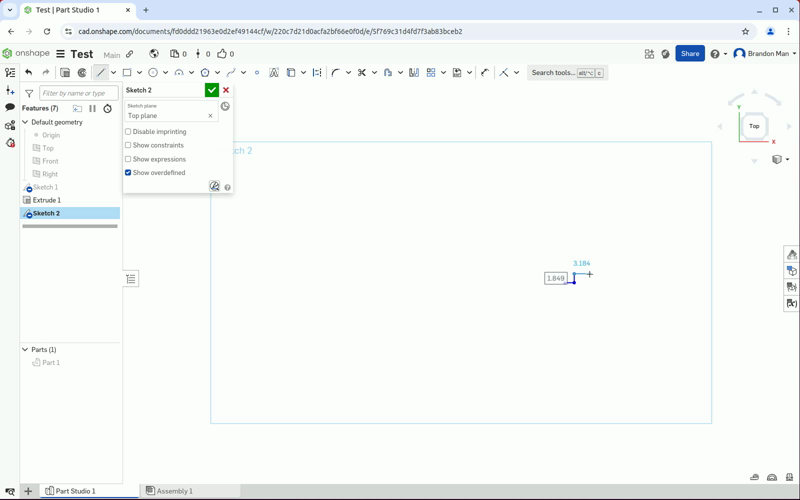
mouse_move(564, 273)
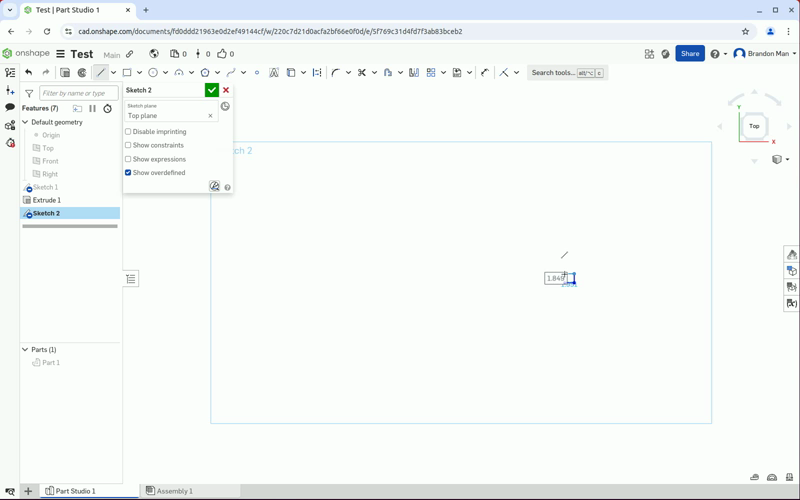
click(564, 273)
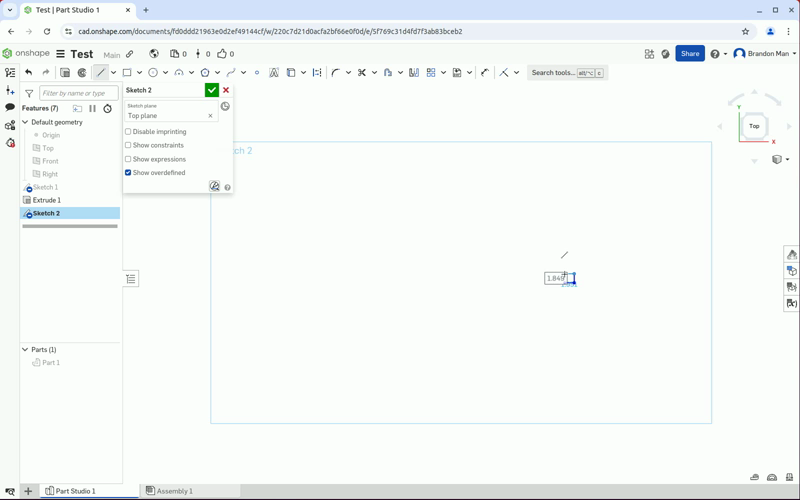
key_up(shift)
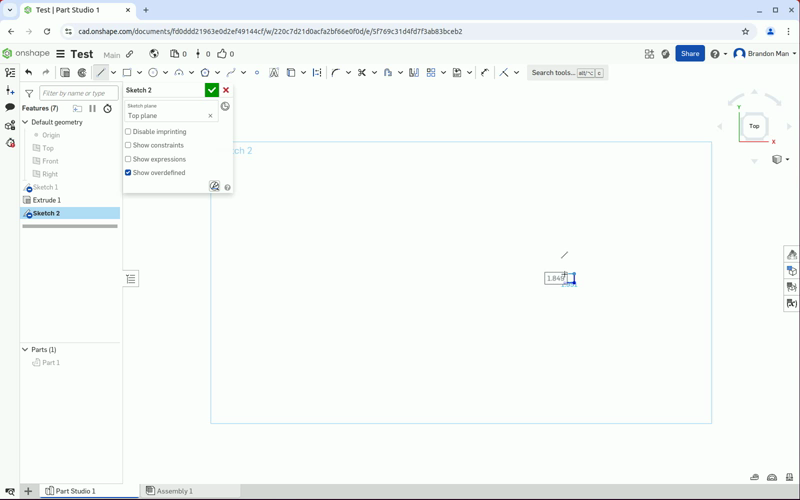
mouse_move(589, 273)
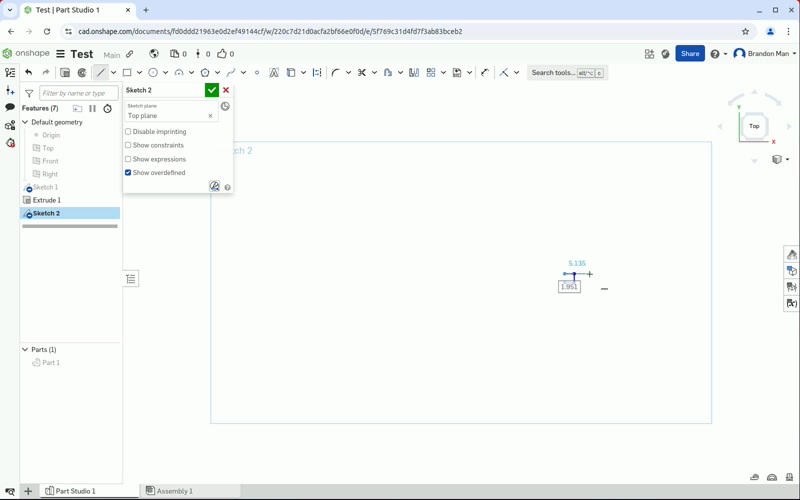
key_down(shift)
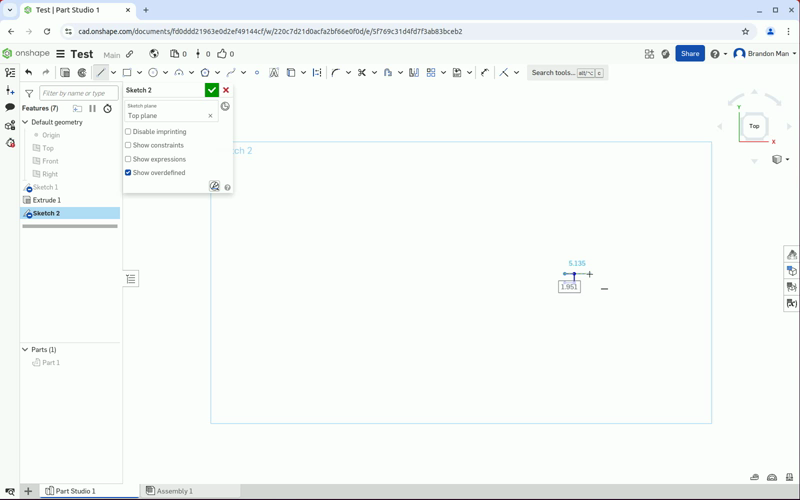
mouse_move(564, 282)
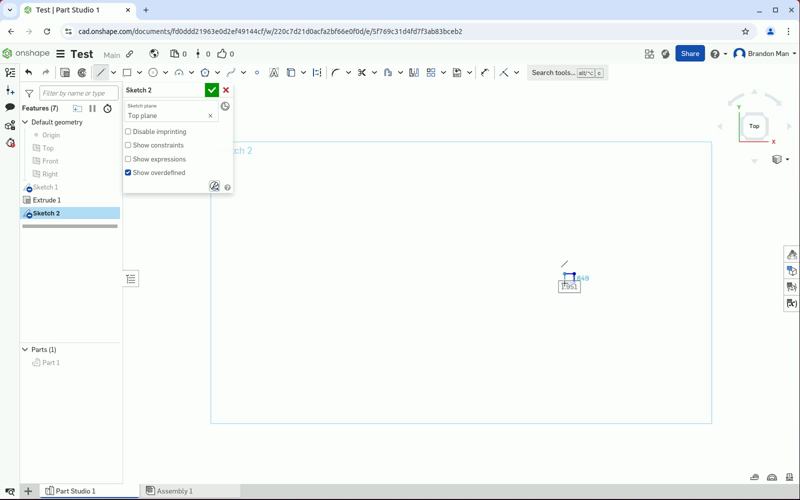
key_up(shift)
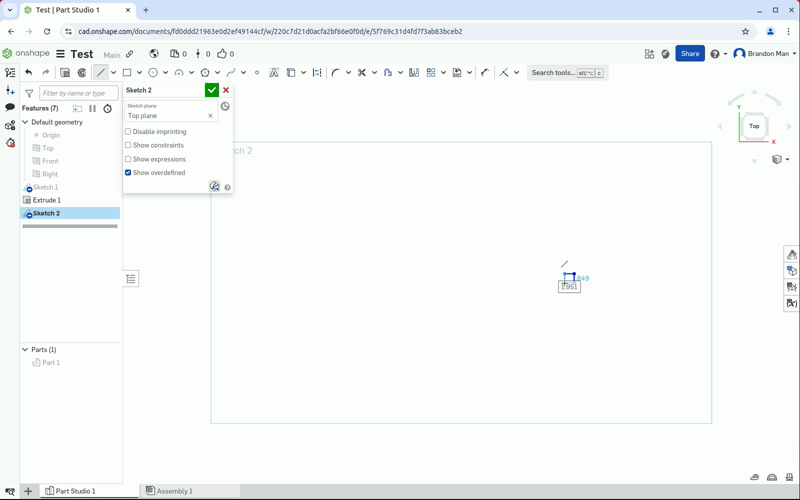
click(564, 282)
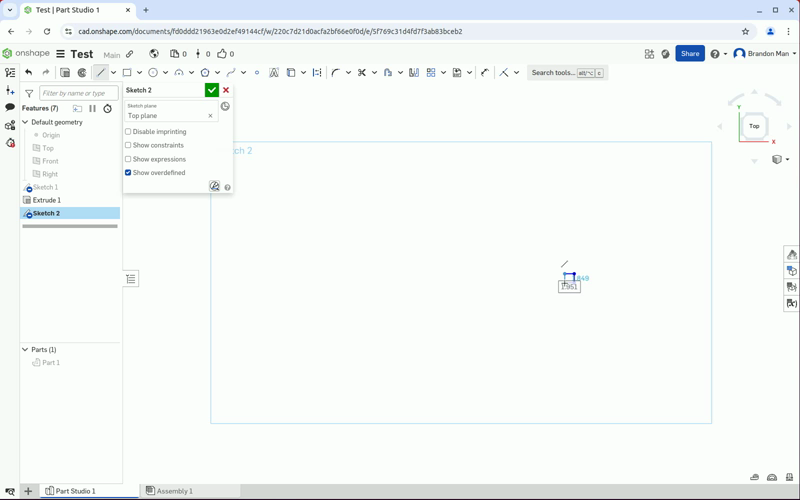
key(esc)
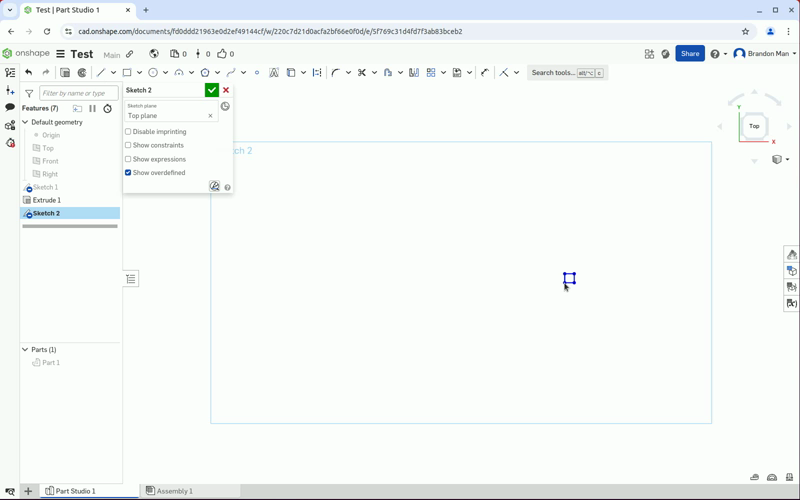
mouse_move(565, 282)
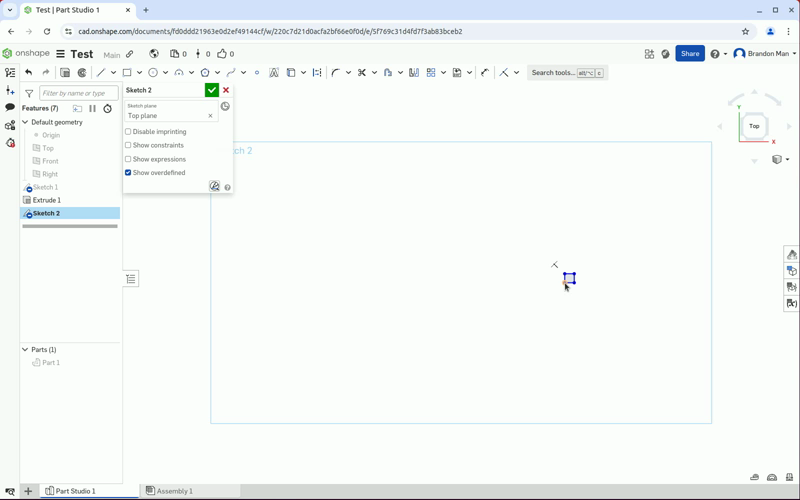
scroll(6)
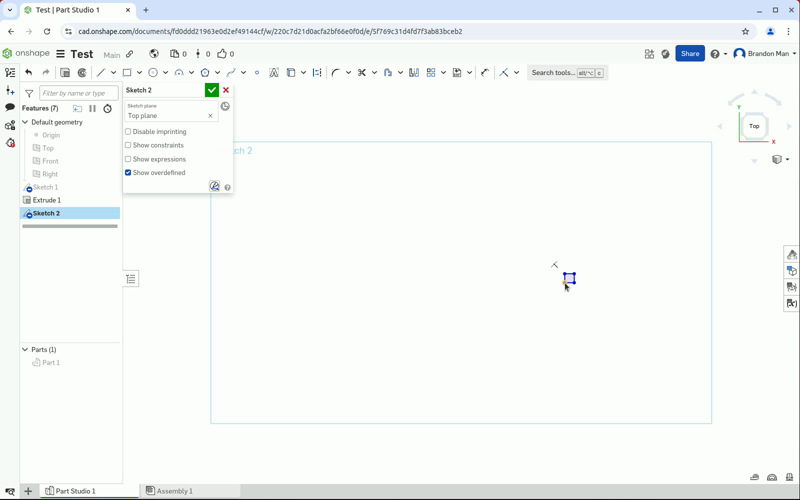
scroll(6)
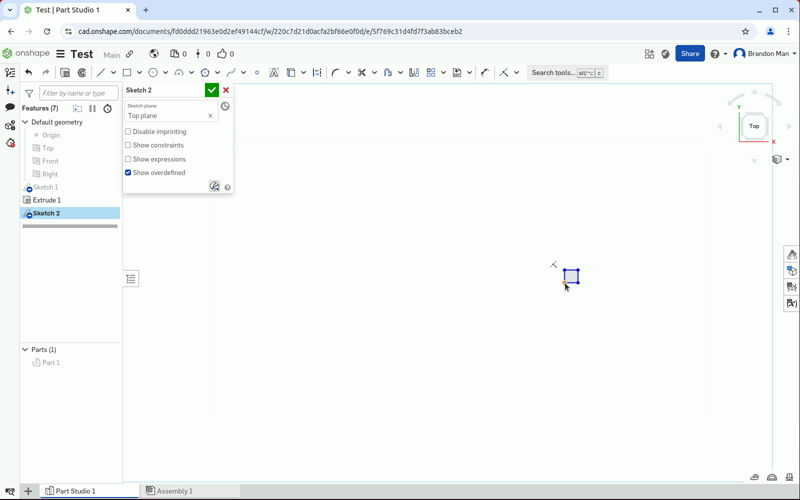
scroll(6)
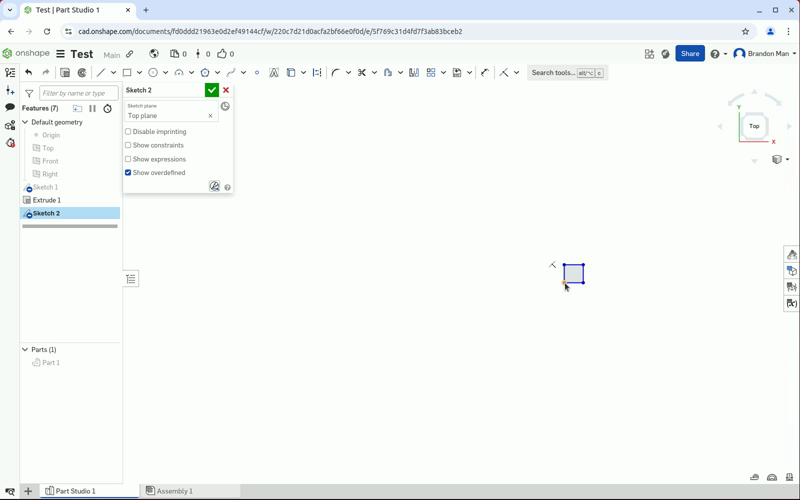
scroll(6)
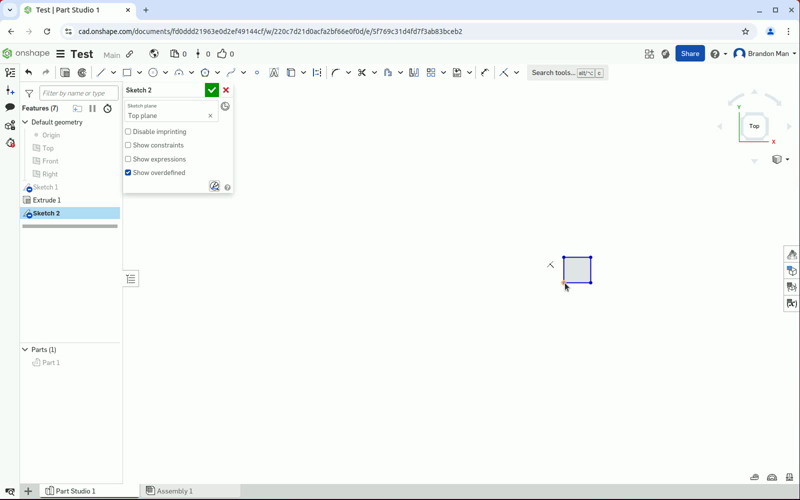
scroll(6)
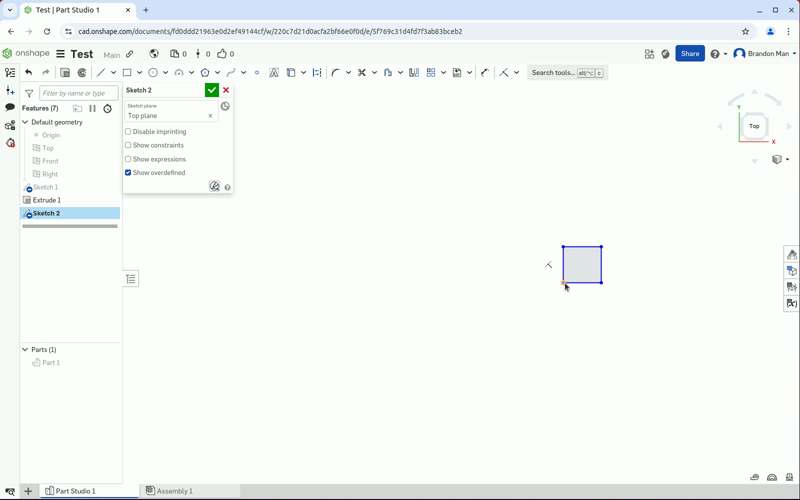
scroll(6)
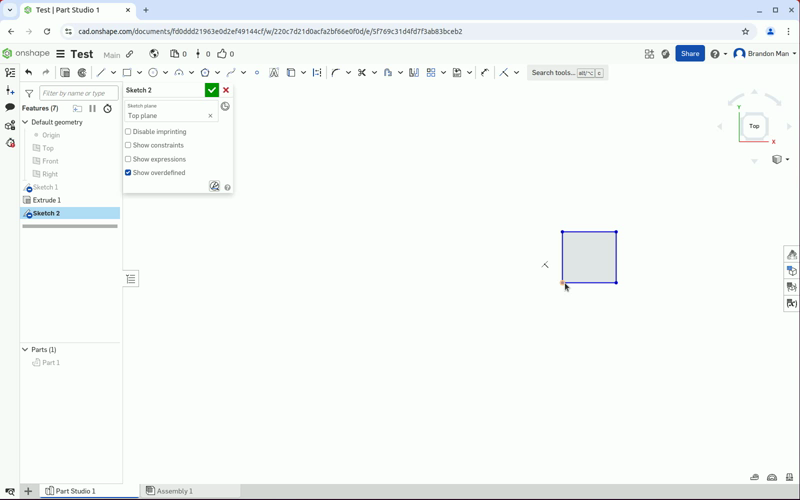
scroll(6)
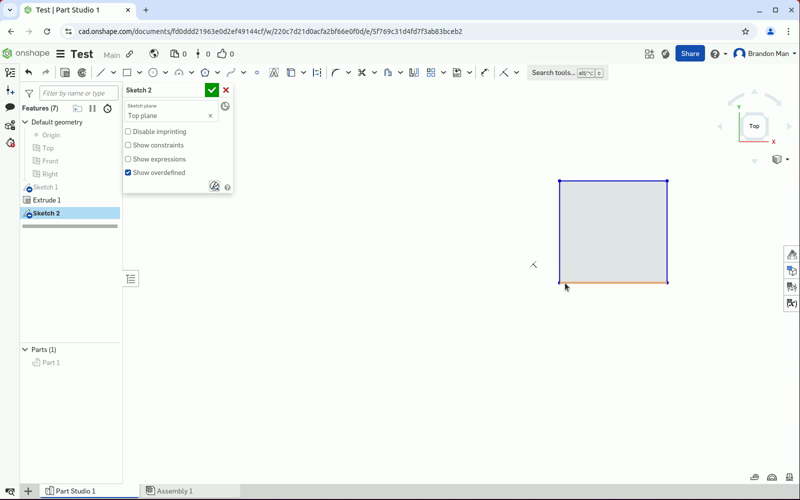
click(565, 282)
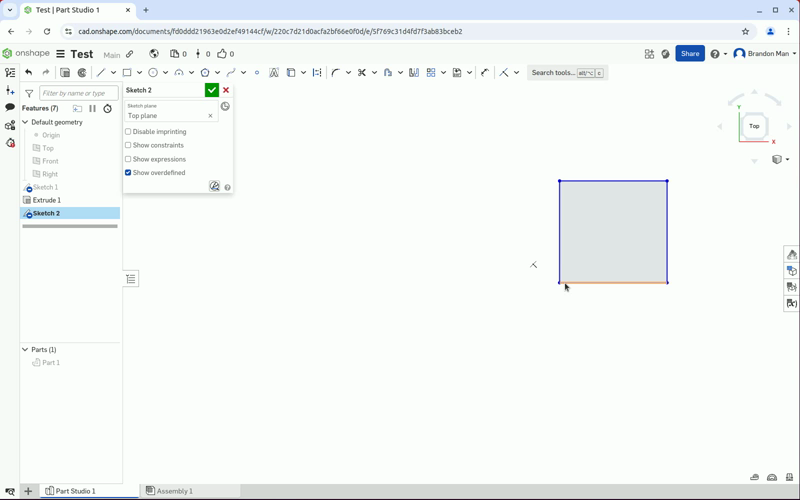
scroll(-6)
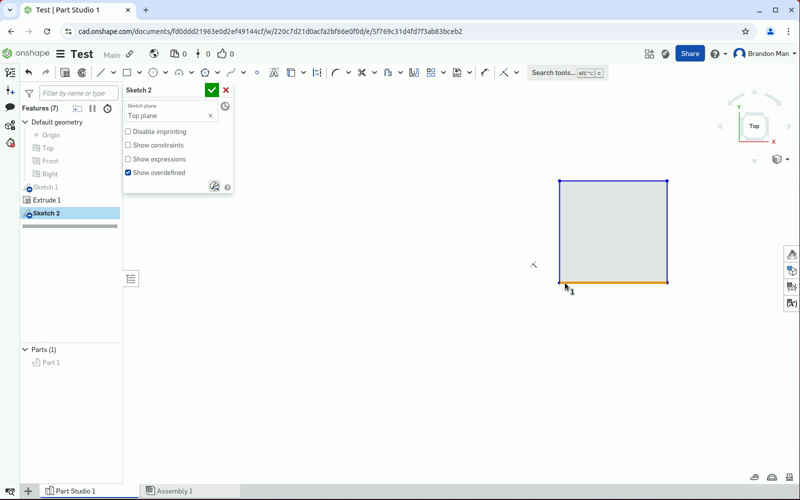
scroll(-6)
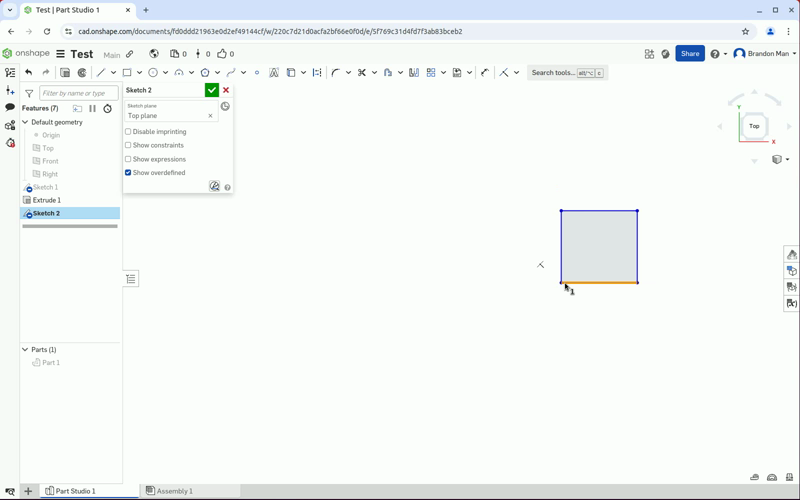
scroll(-6)
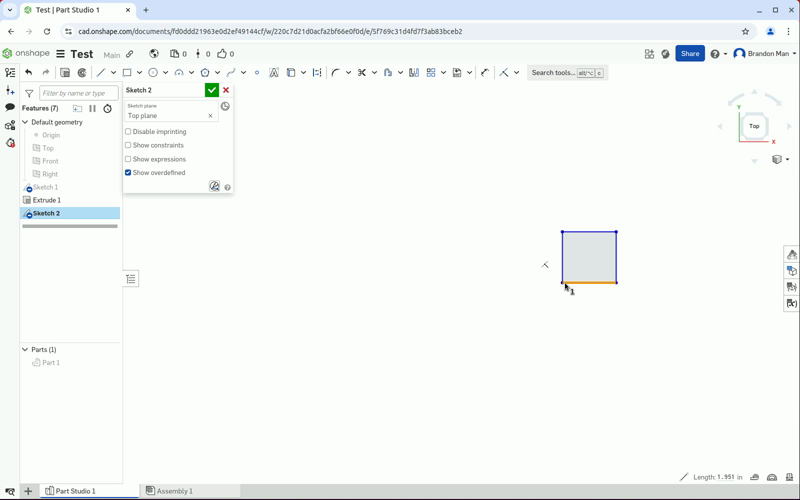
scroll(-6)
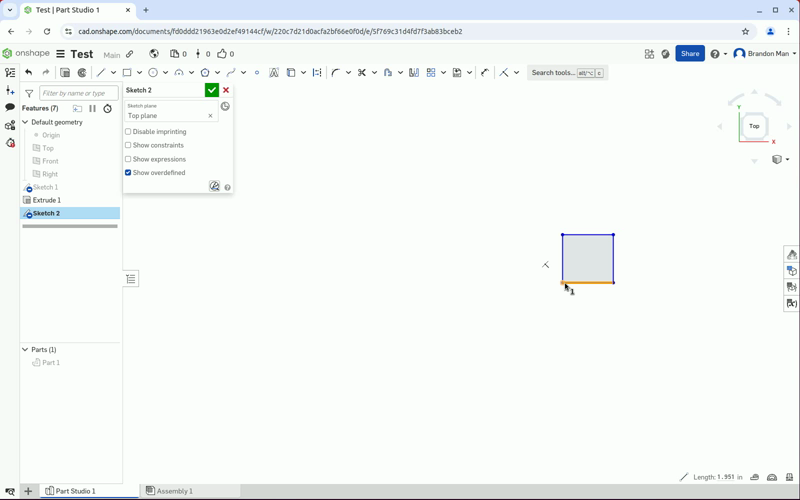
scroll(-6)
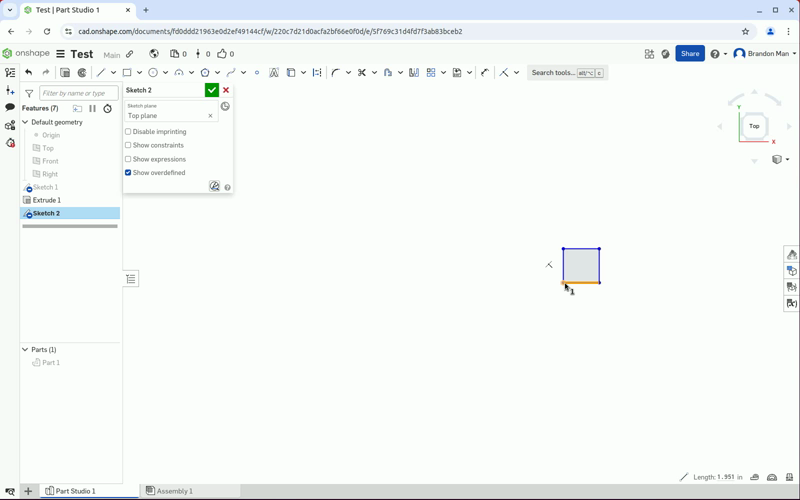
scroll(-6)
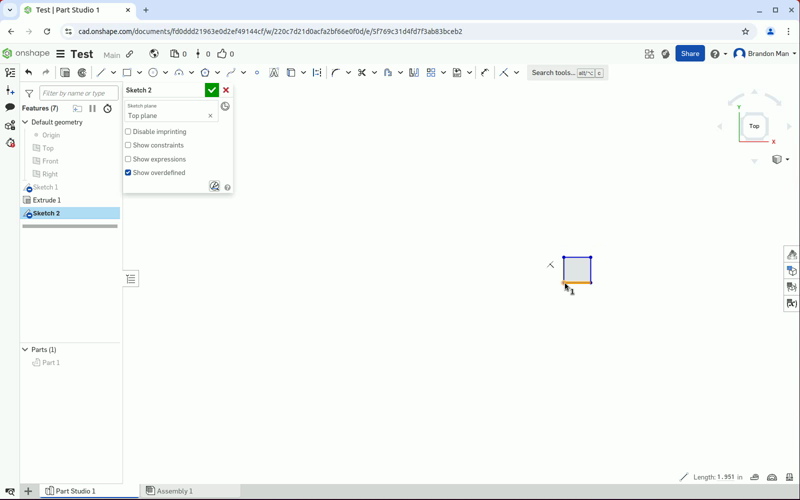
scroll(-6)
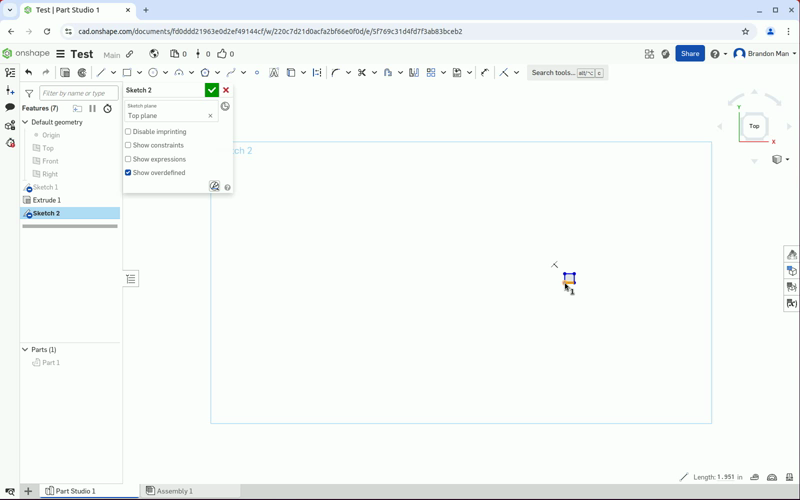
mouse_move(73, 352)
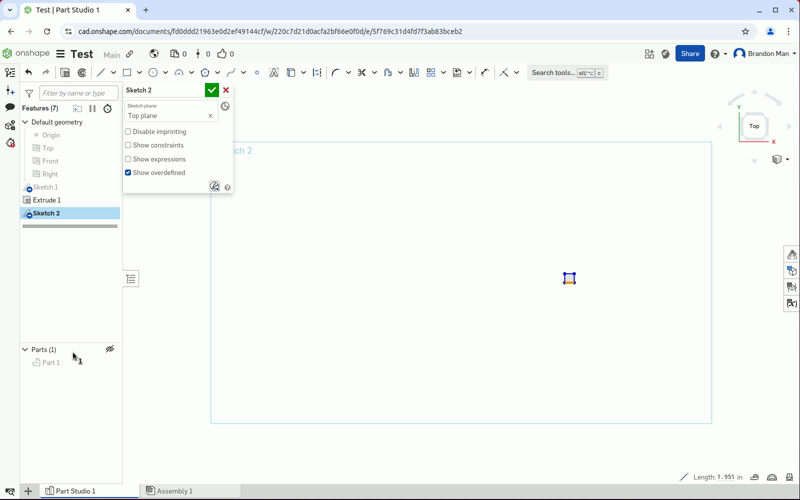
key(shift+y)
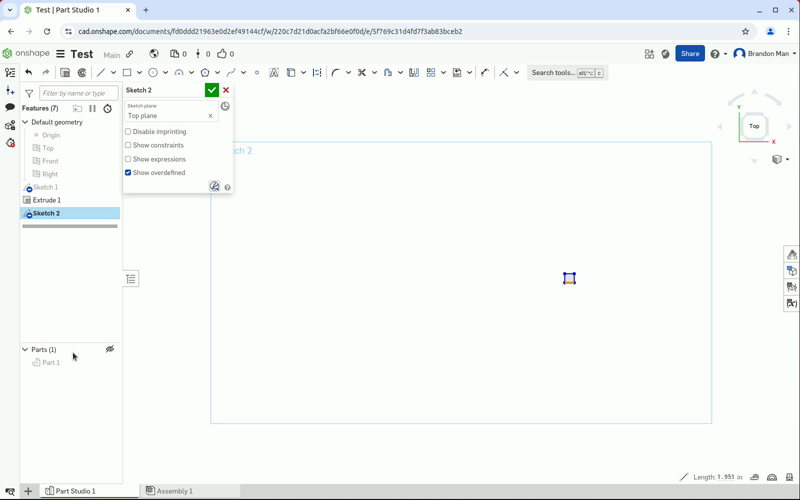
key(shift+e)
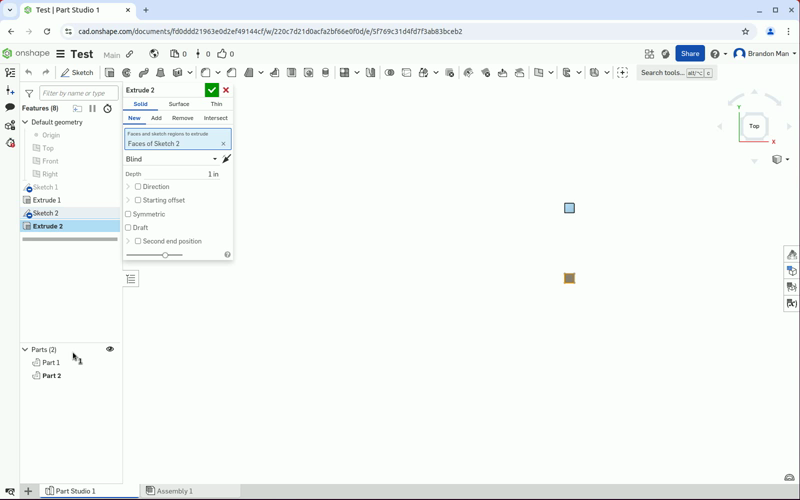
mouse_move(143, 106)
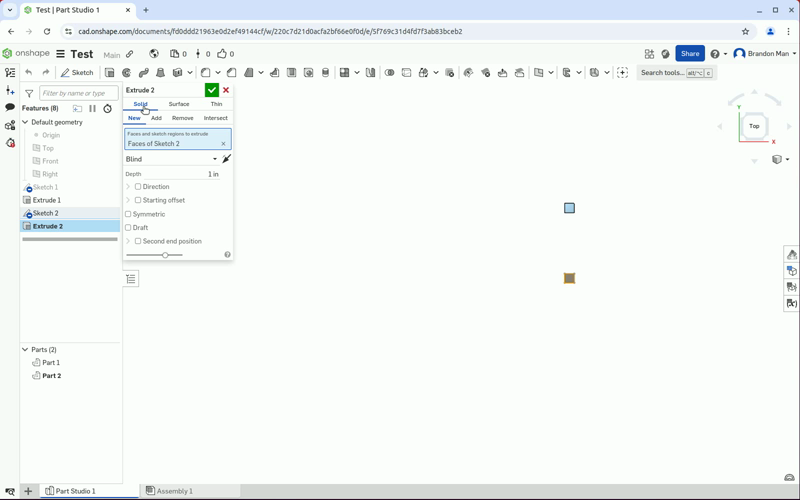
click(143, 106)
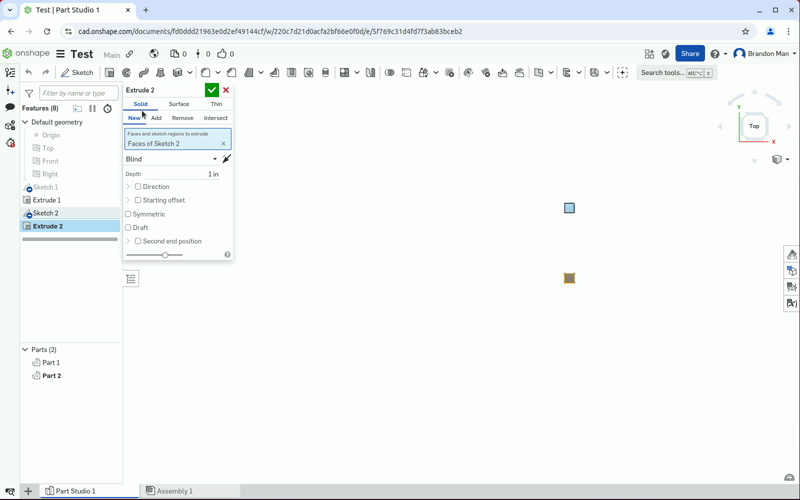
mouse_move(137, 120)
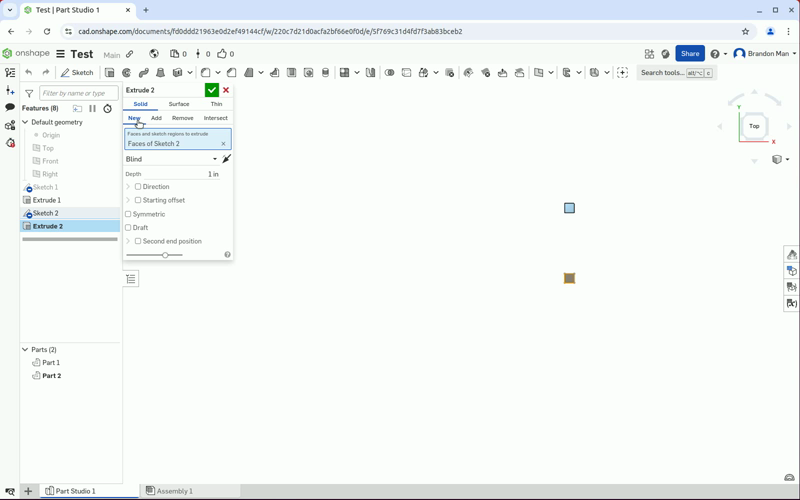
click(137, 120)
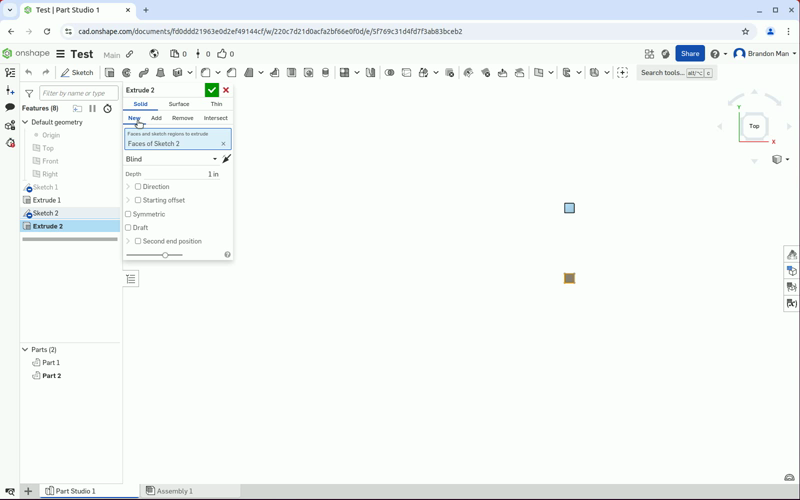
key(tab, 4)
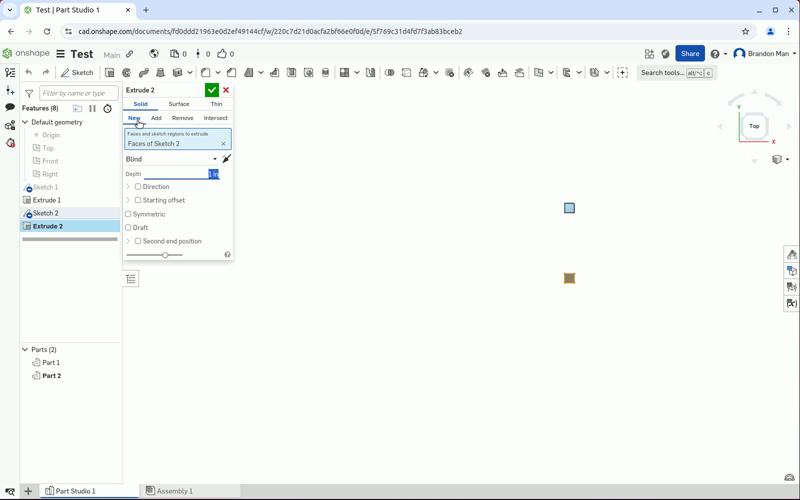
text(13.961)
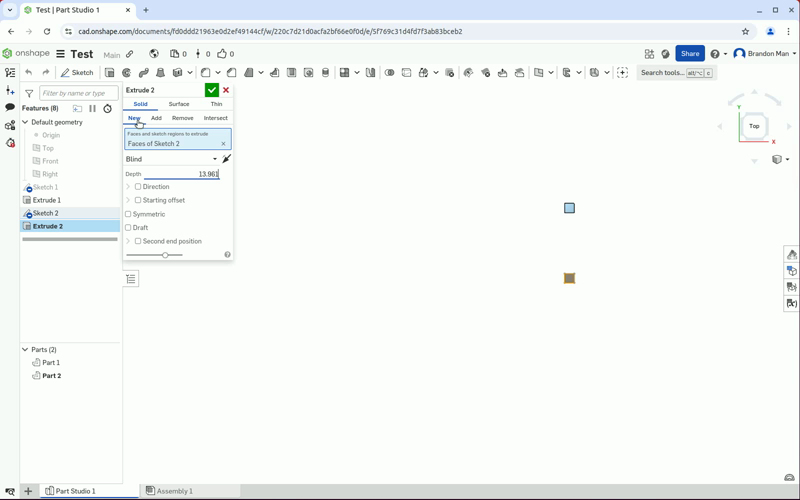
key(enter)
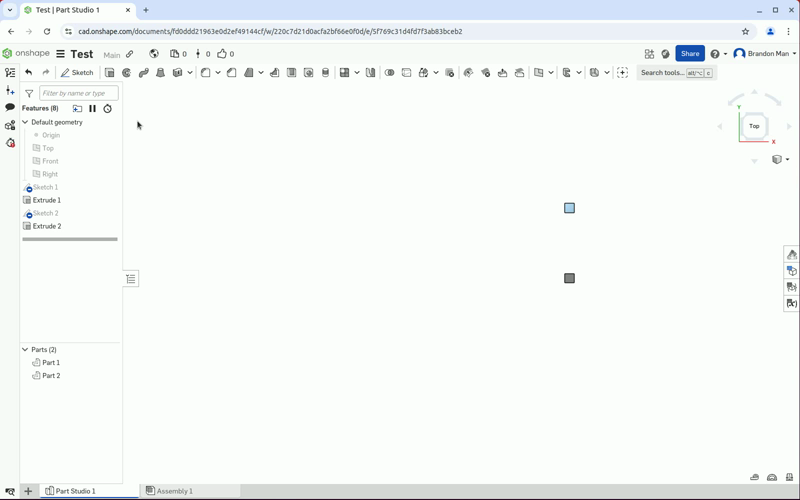
key(shift+h)
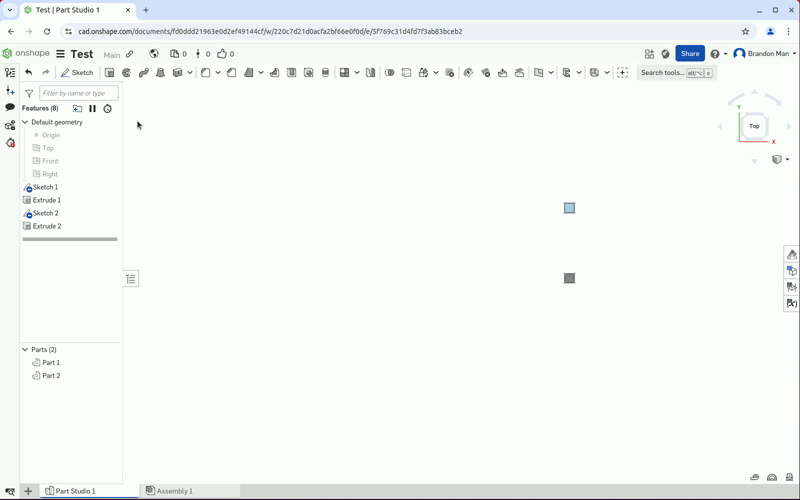
key(shift+h)
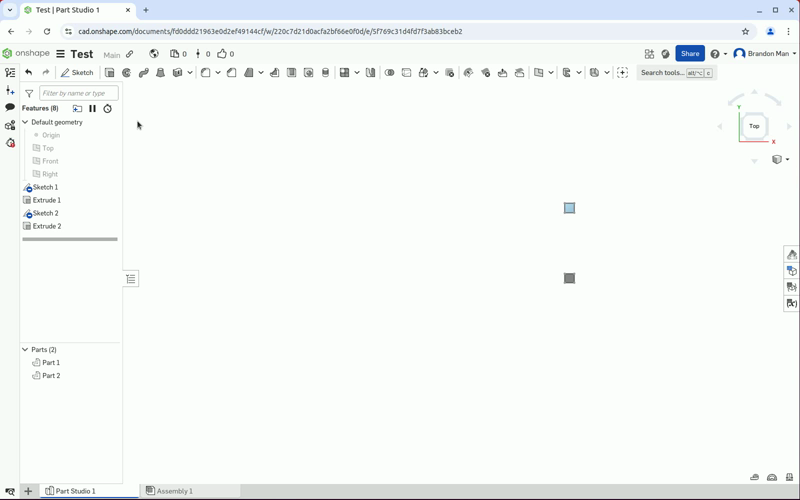
key(shift+7)
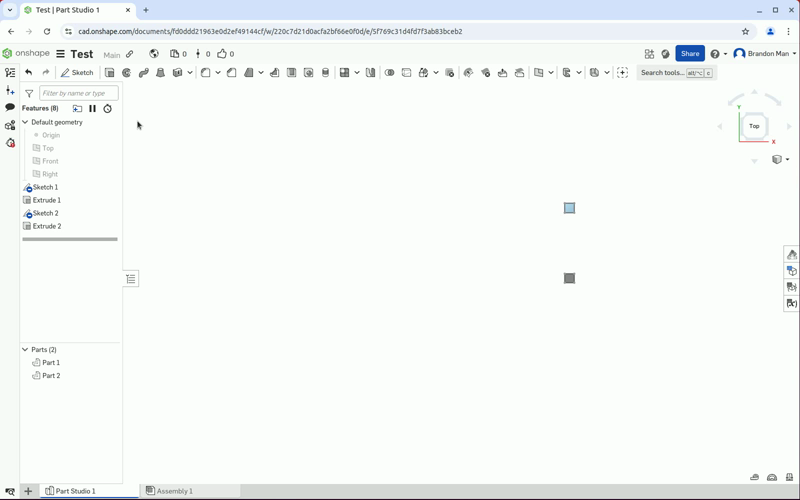
key(up, 3)
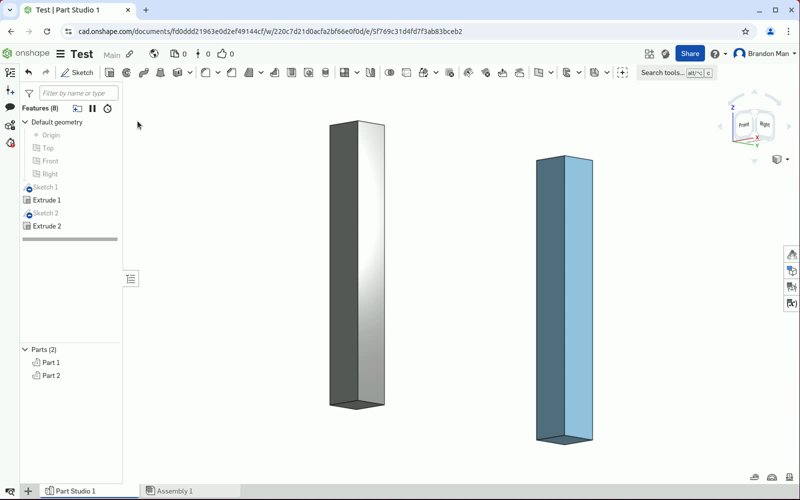
key(left, 3)
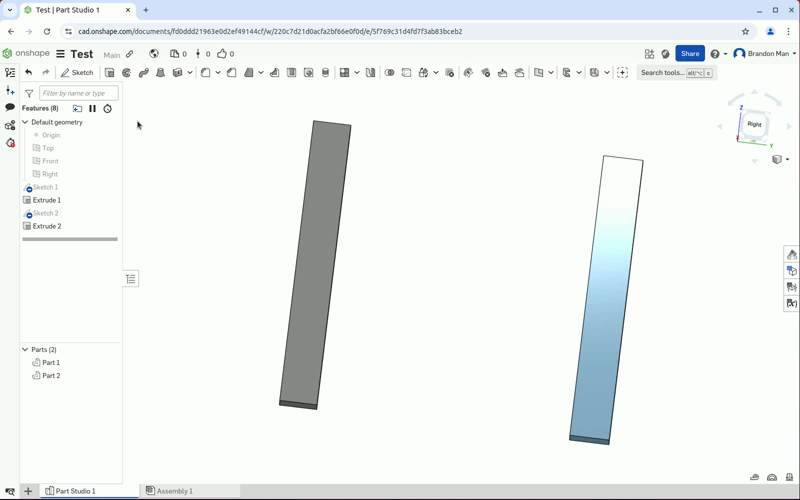
key(right, 3)
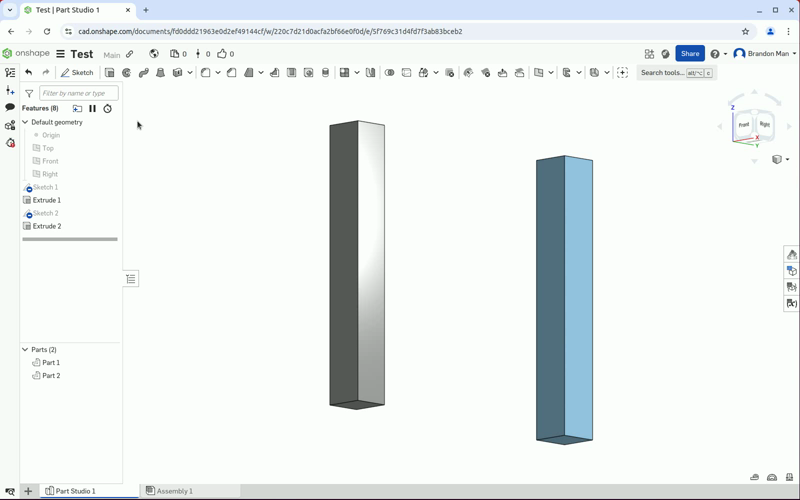
key(down, 3)
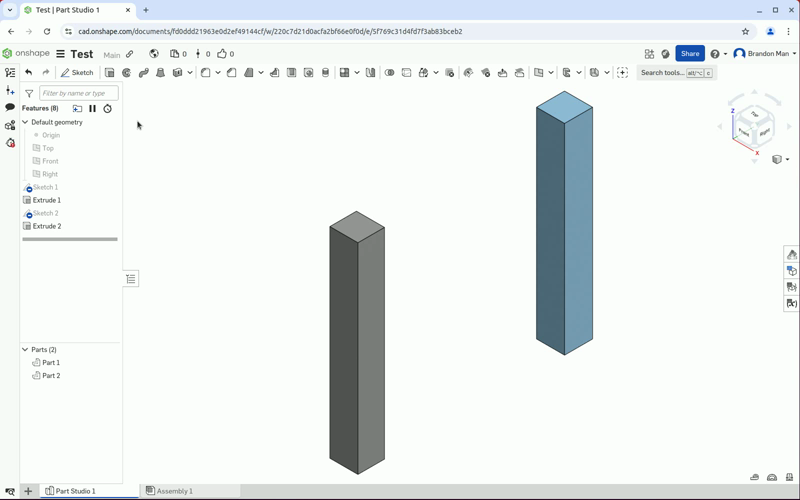
mouse_move(73, 189)
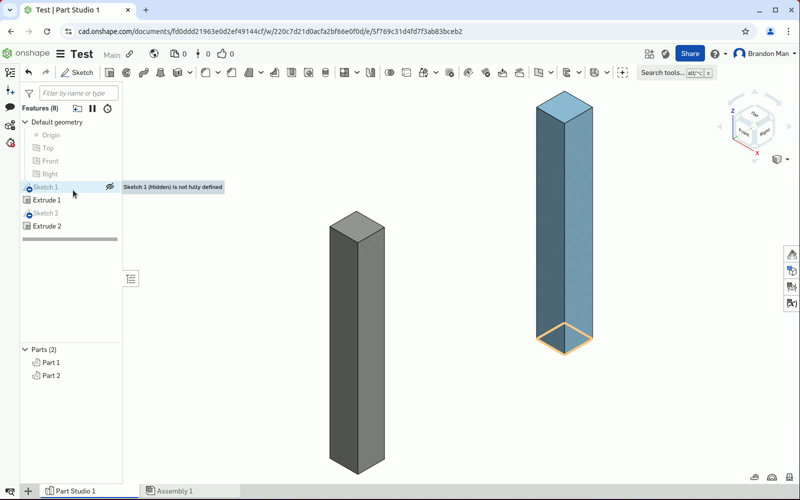
click(73, 189)